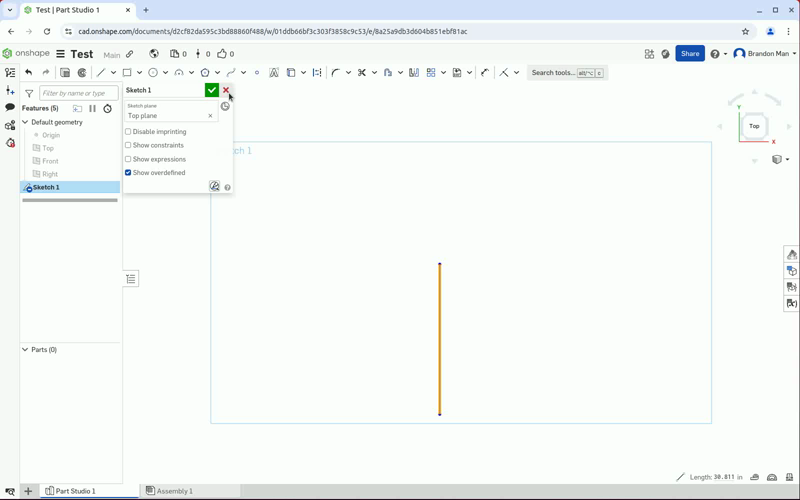
key(shift+h)
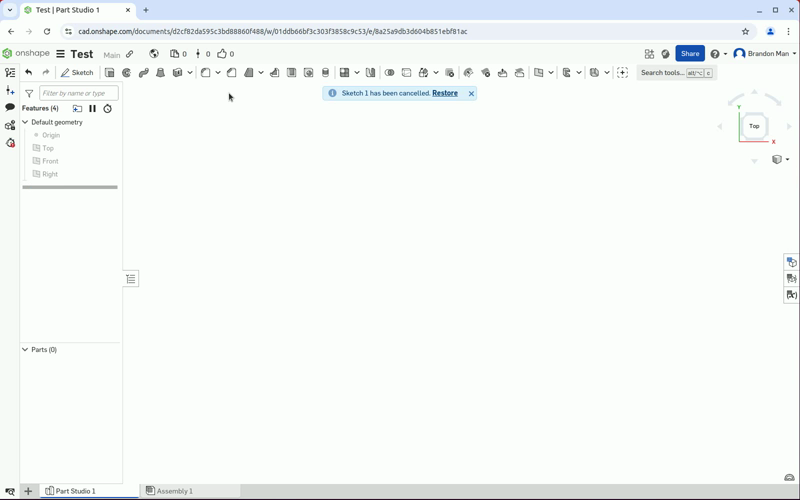
mouse_move(73, 352)
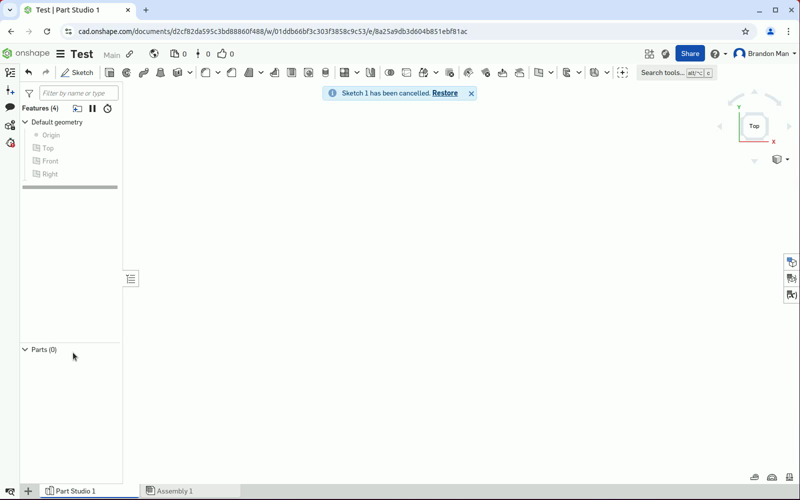
key(y)
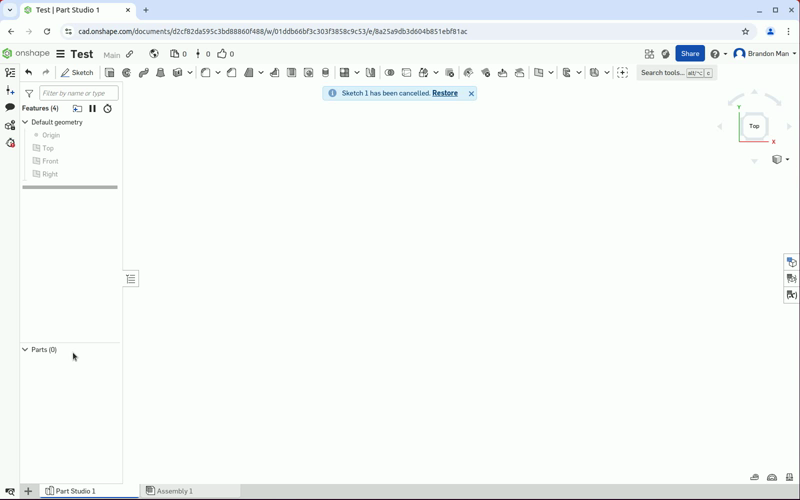
key(shift+p)
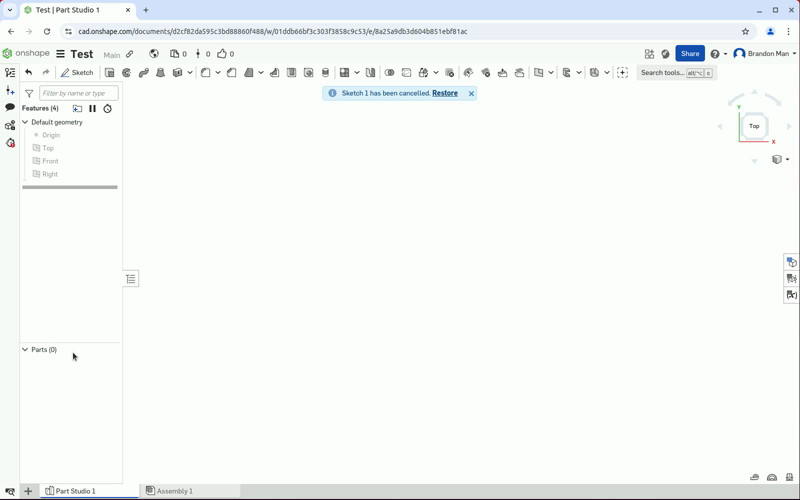
key(space)
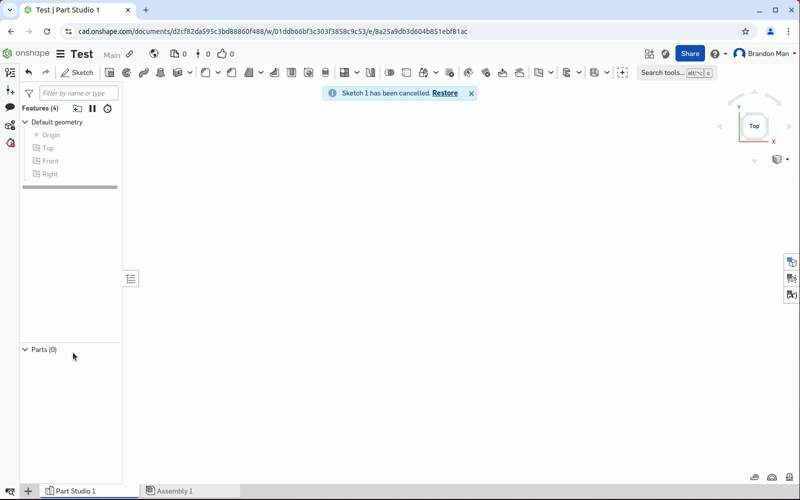
key_down(shift)
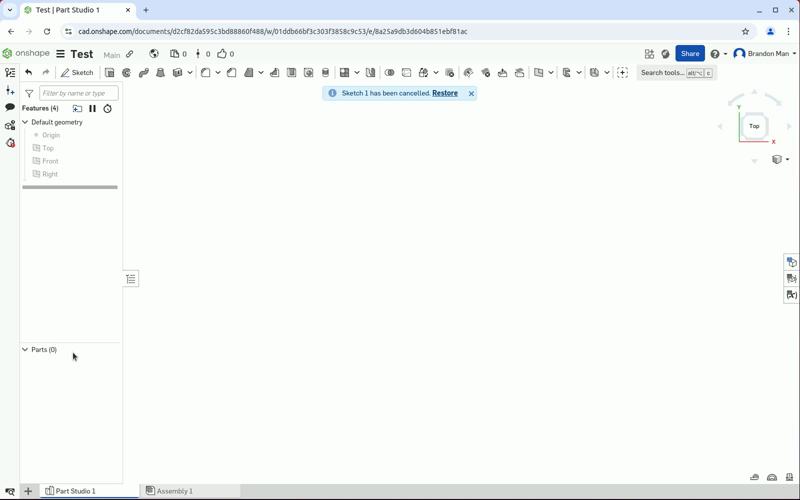
key(up)
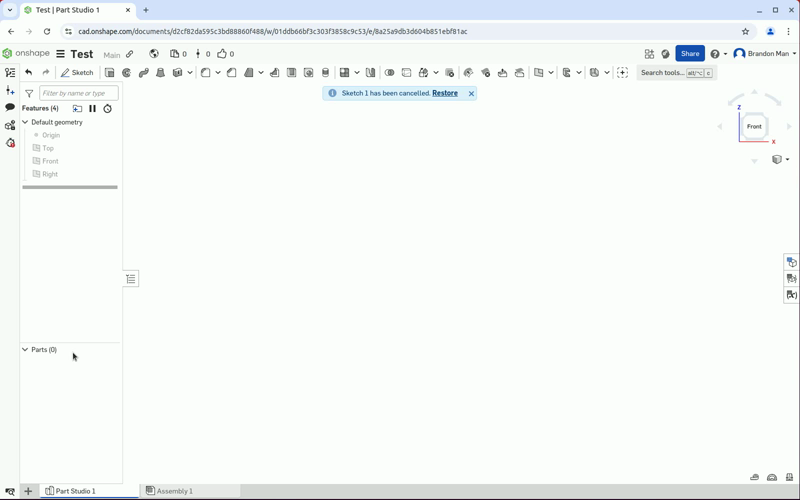
key_up(shift)
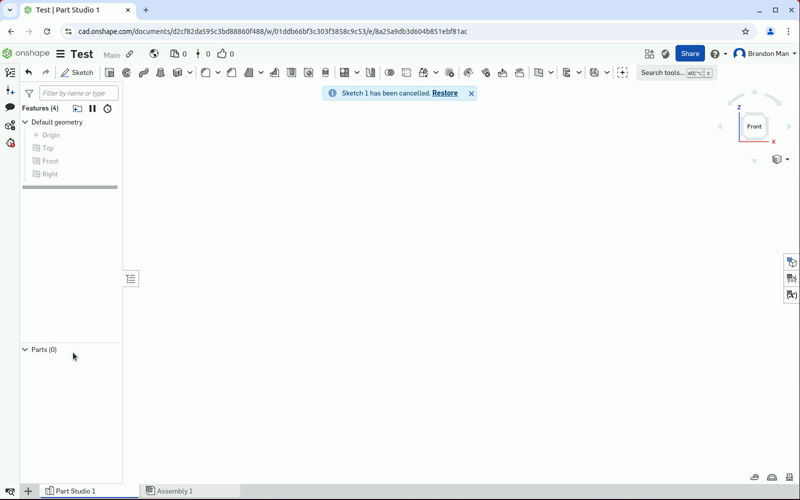
mouse_move(73, 352)
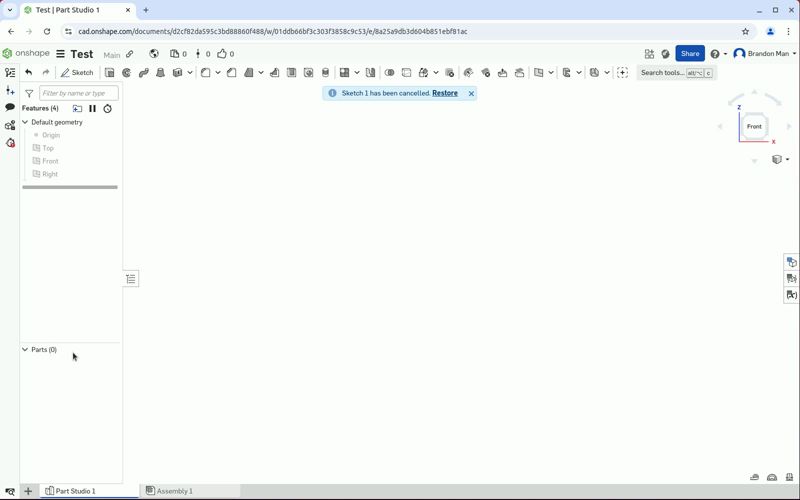
key(shift+y)
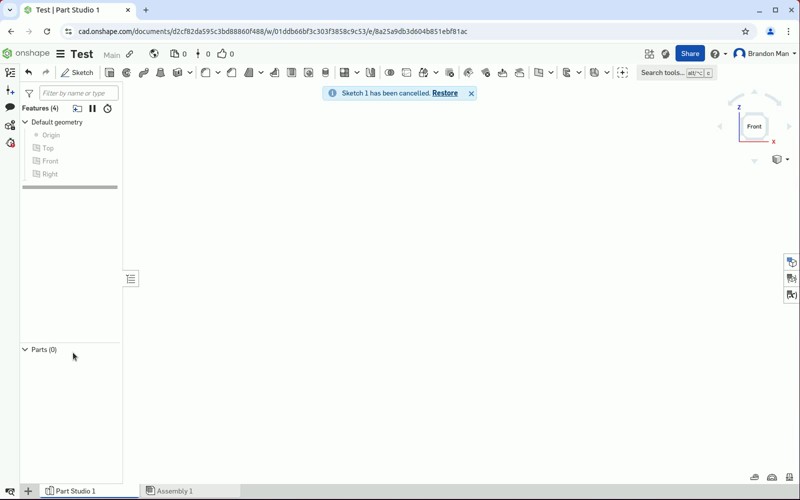
key(shift+s)
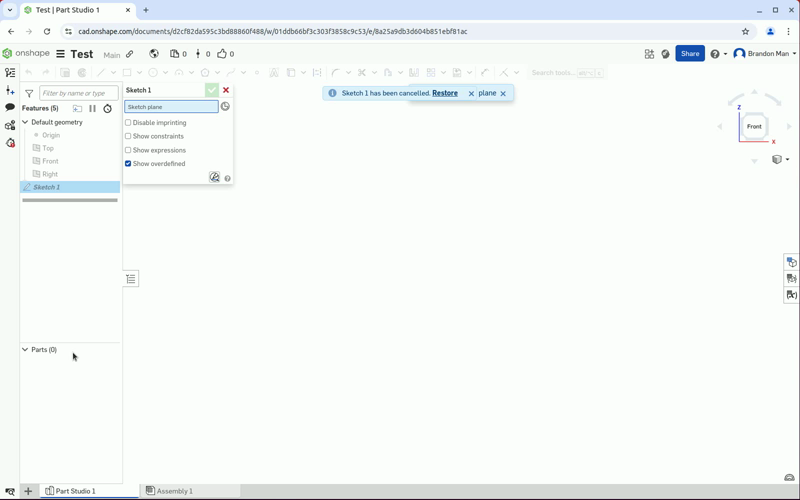
mouse_move(73, 163)
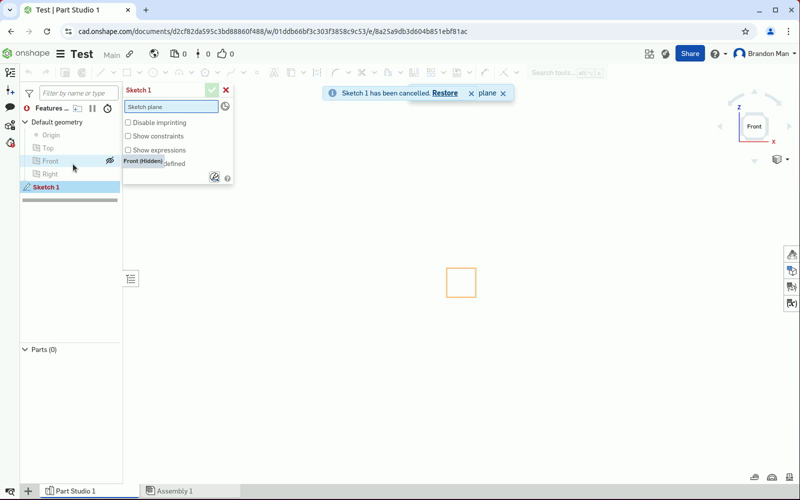
click(73, 163)
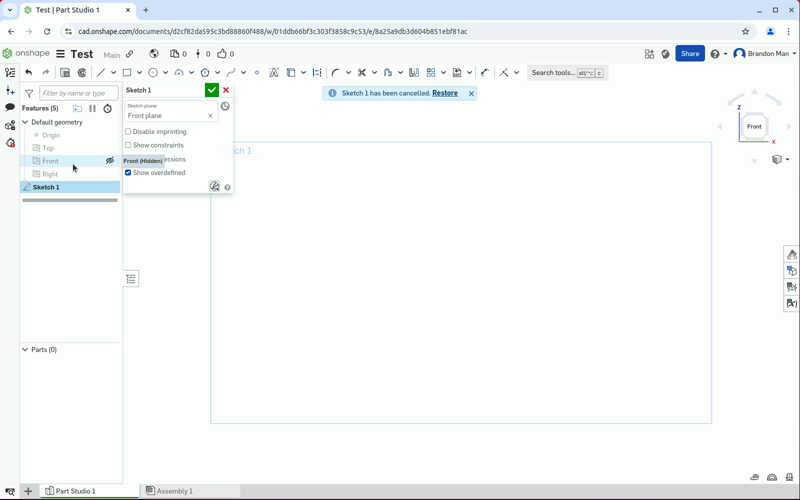
mouse_move(73, 352)
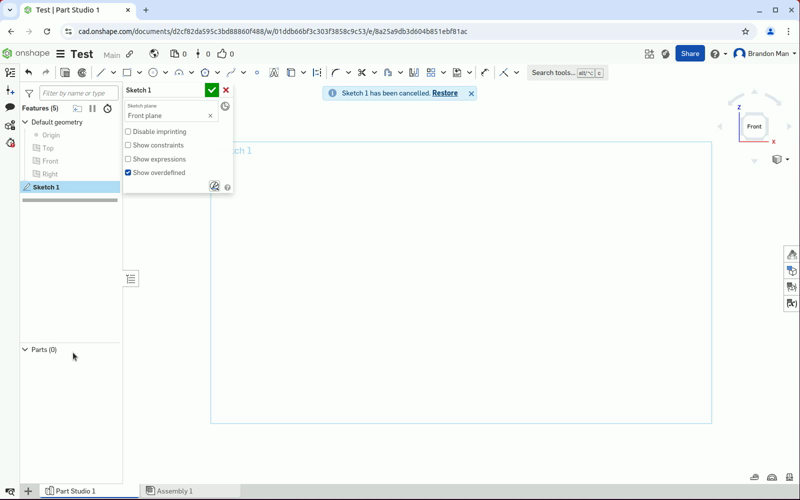
key(y)
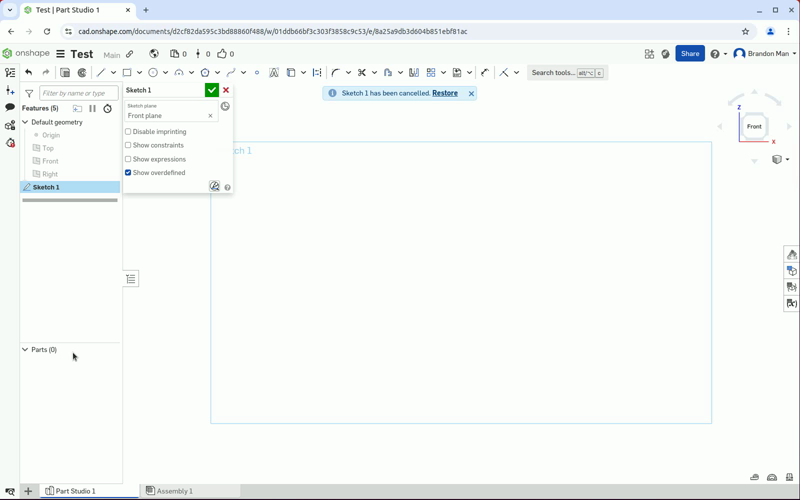
key(l)
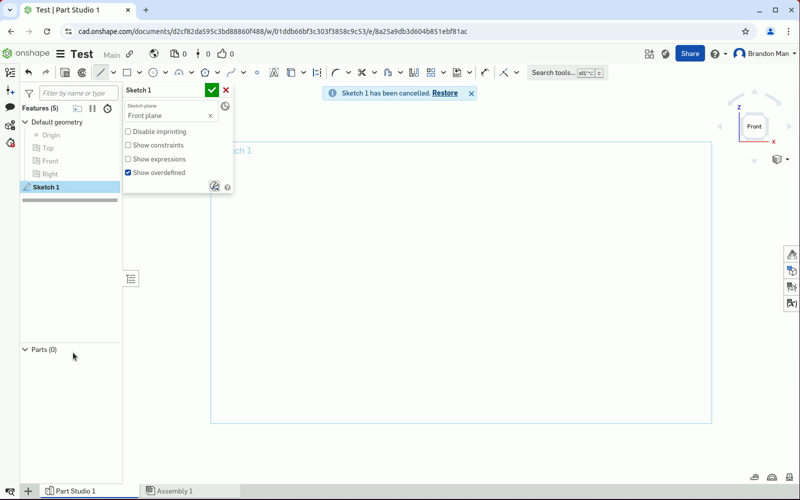
key_down(shift)
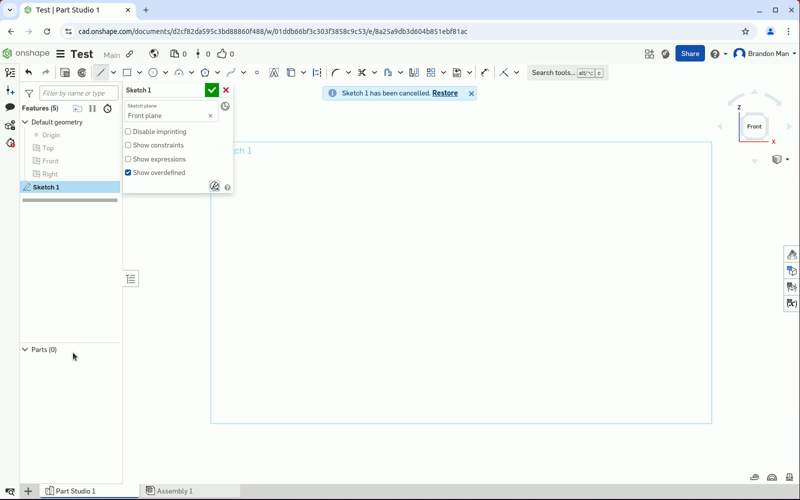
mouse_move(348, 341)
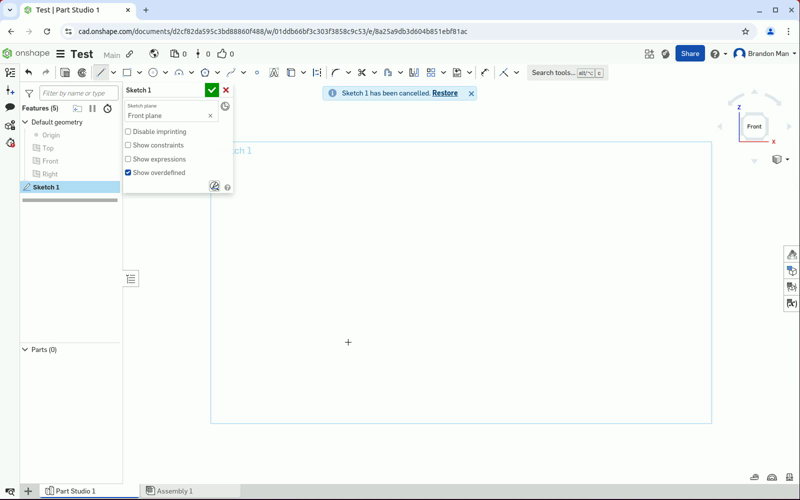
click(348, 341)
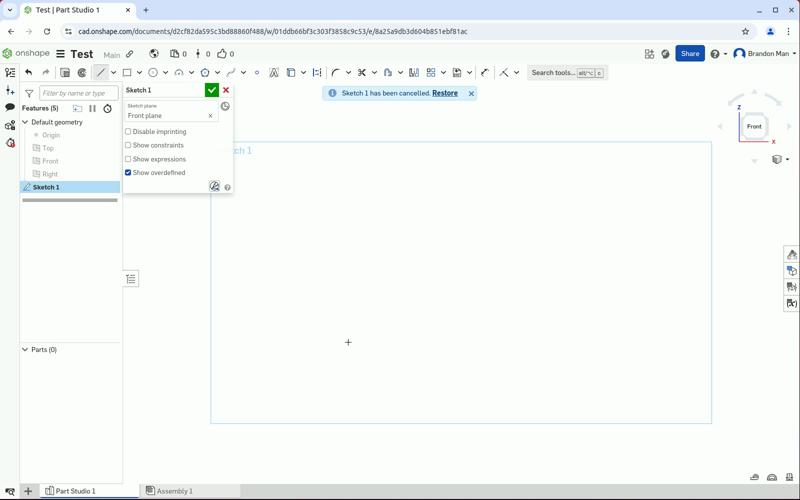
key_up(shift)
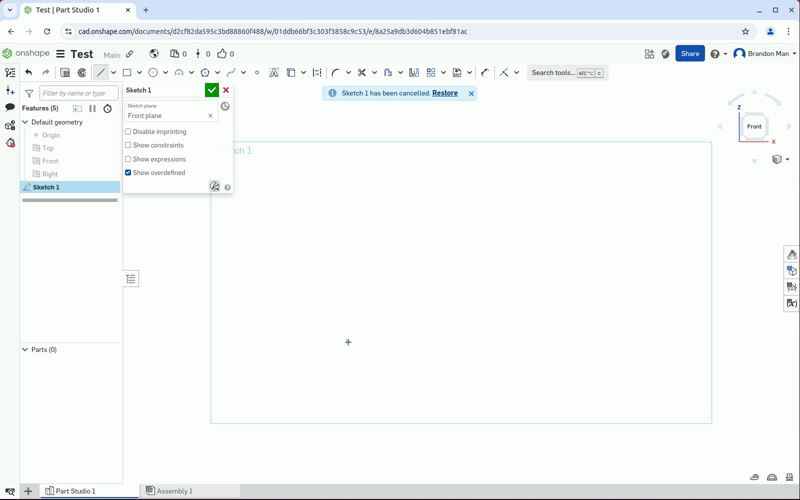
key_down(shift)
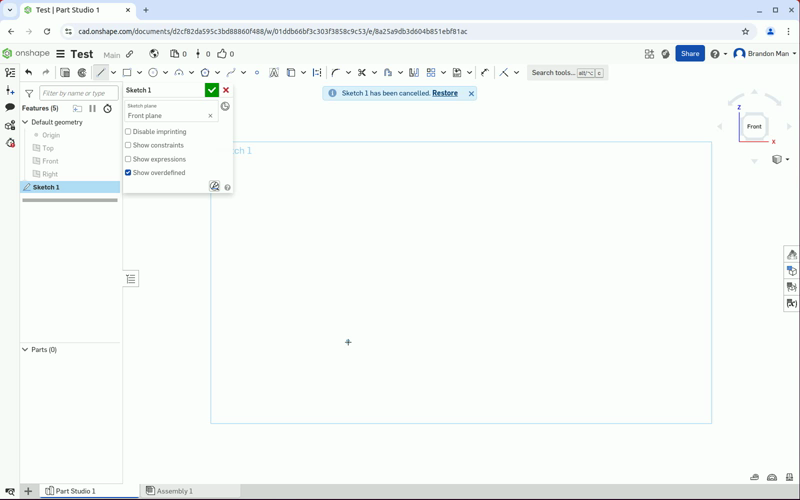
mouse_move(572, 341)
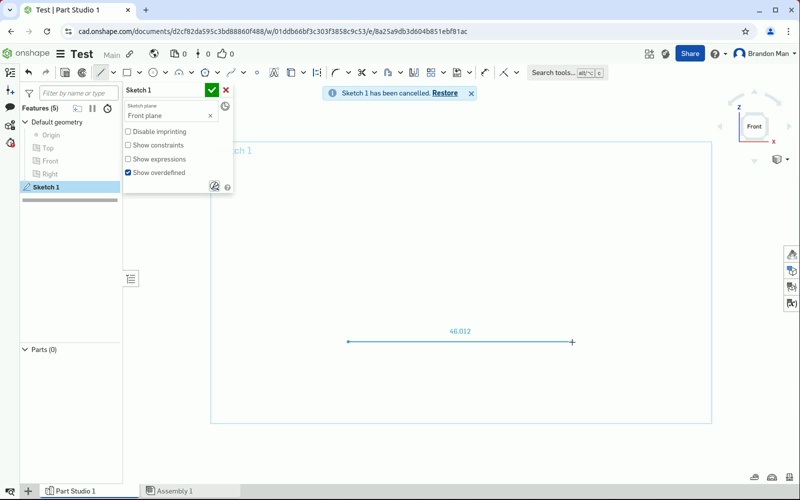
click(572, 341)
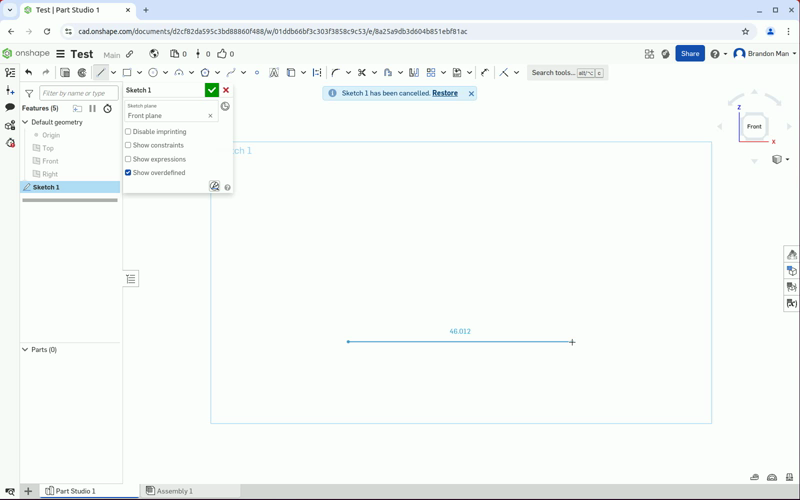
key_up(shift)
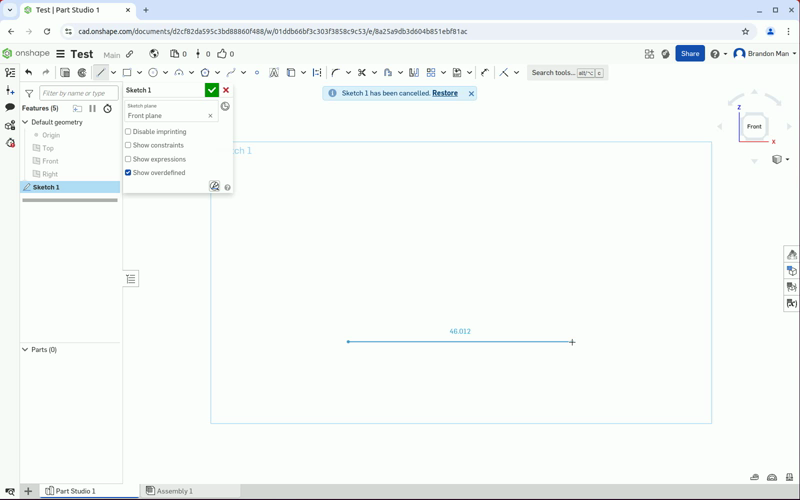
key_down(shift)
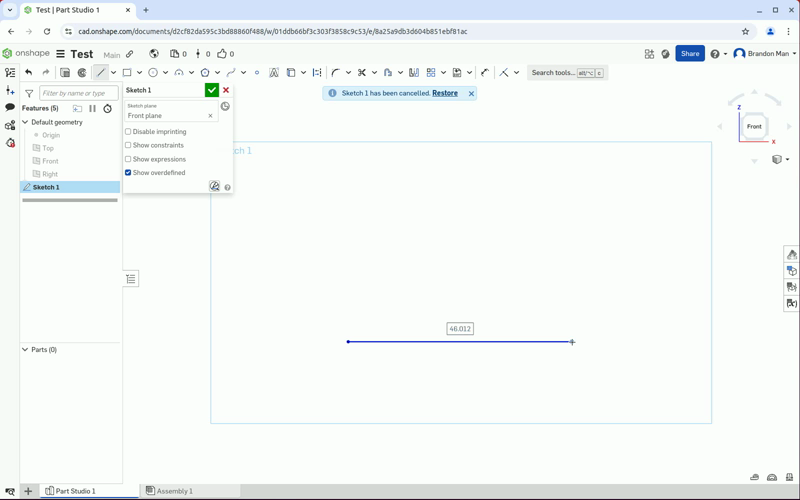
mouse_move(572, 223)
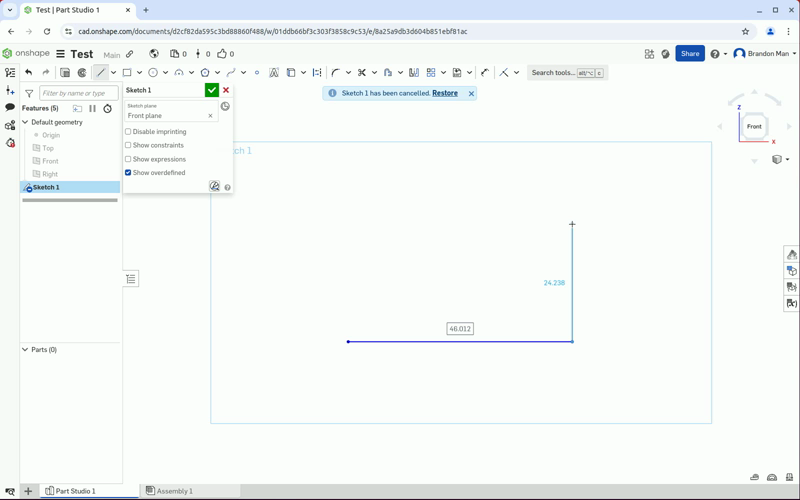
click(572, 223)
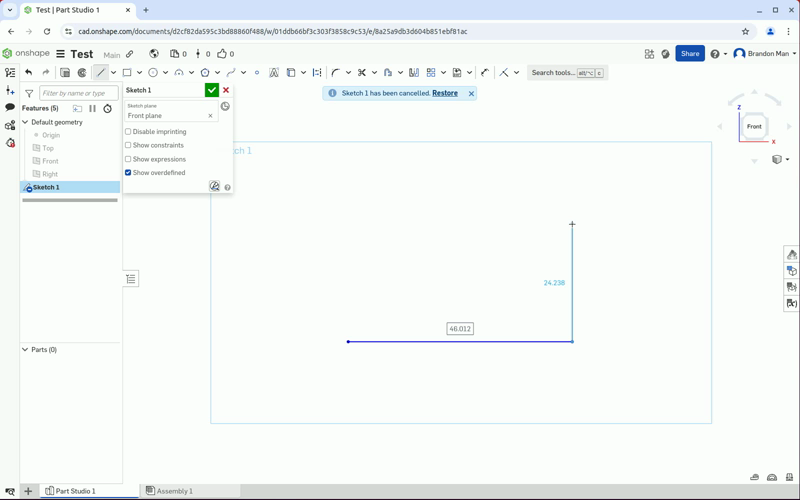
key_up(shift)
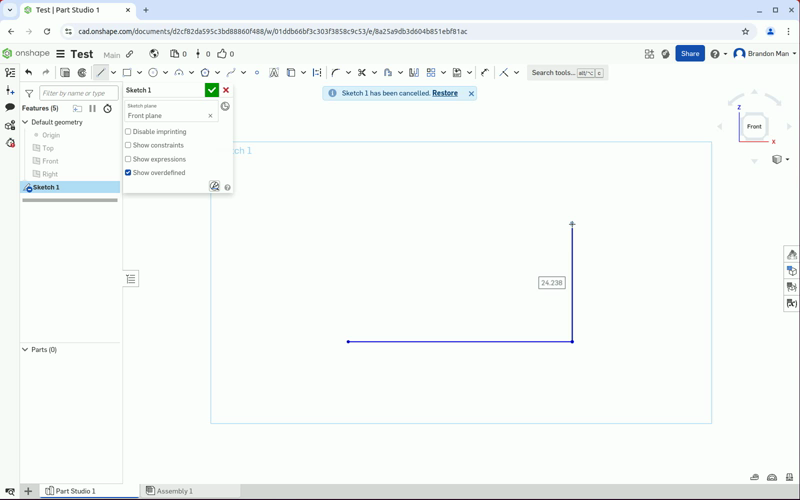
key_down(shift)
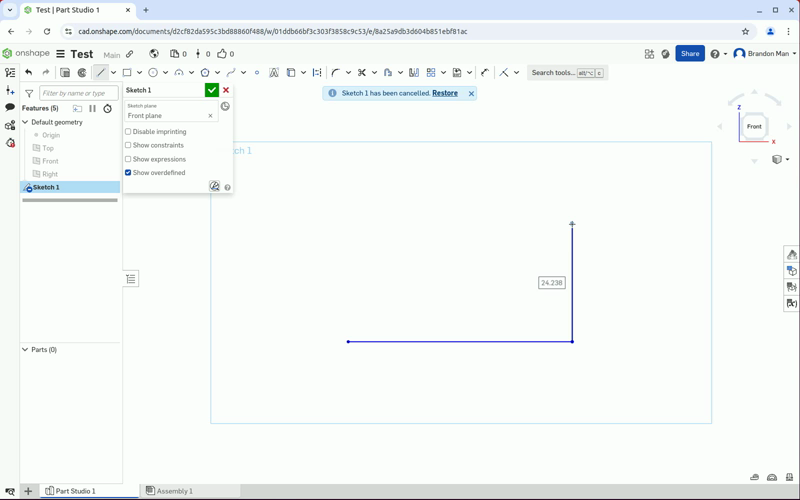
mouse_move(348, 223)
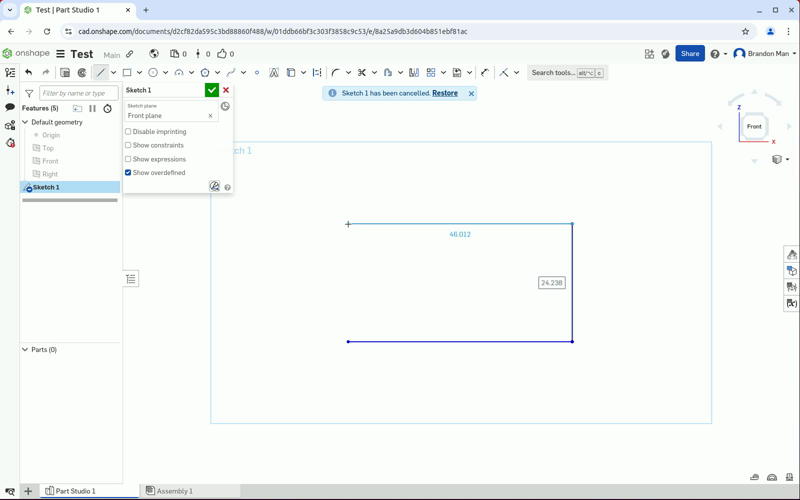
click(348, 223)
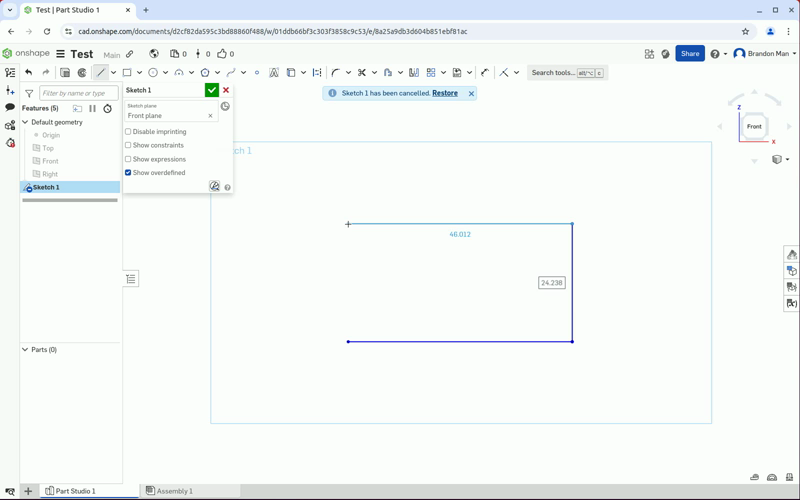
key_up(shift)
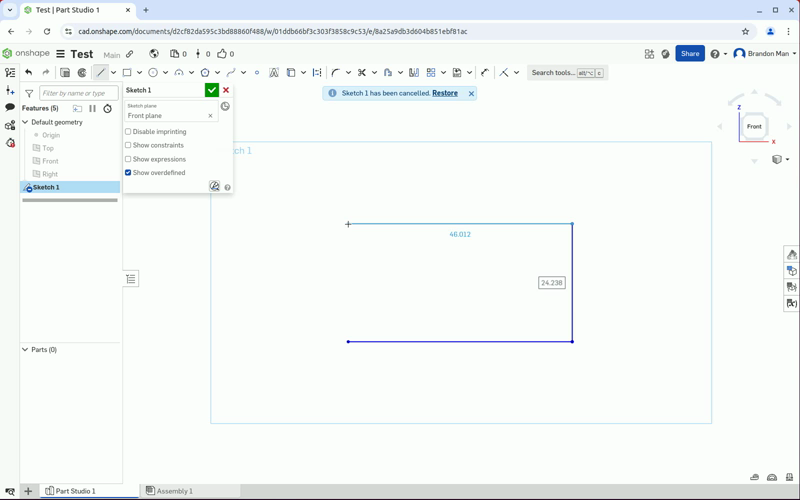
key_down(shift)
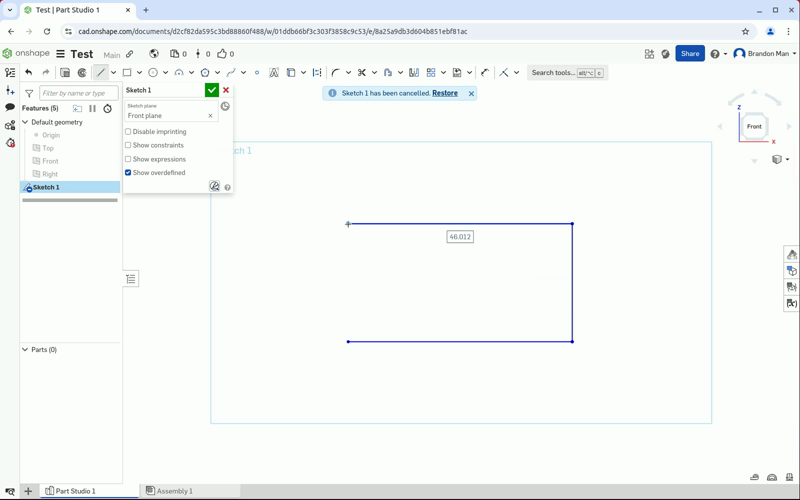
mouse_move(348, 341)
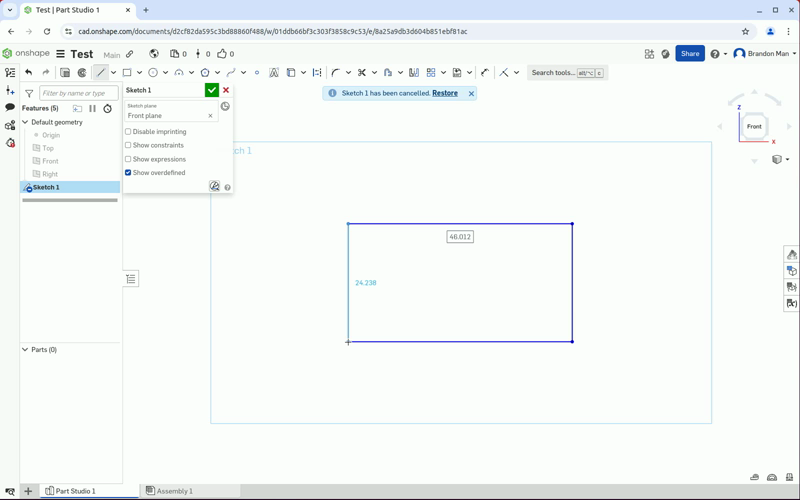
key_up(shift)
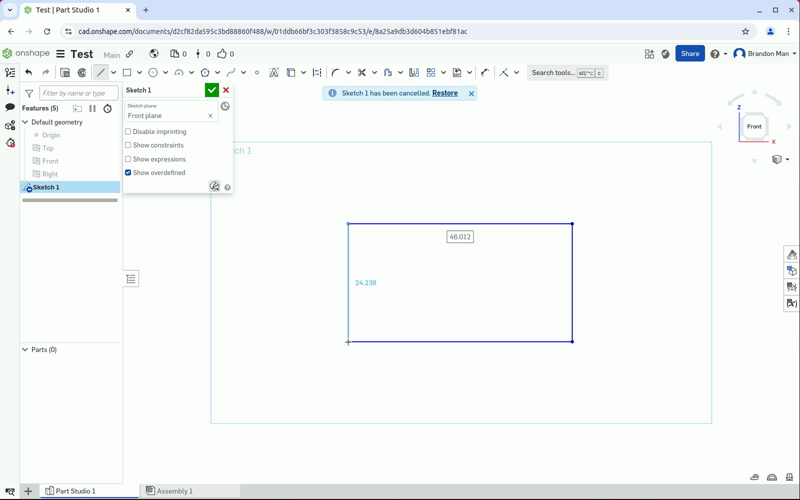
click(348, 341)
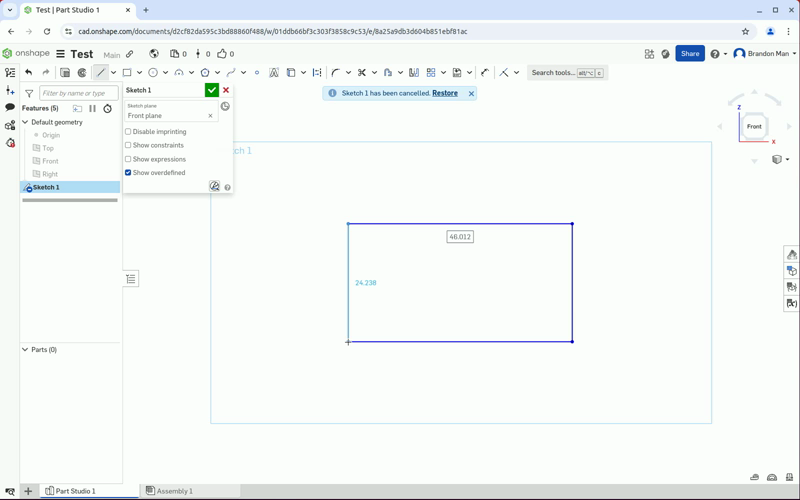
key(esc)
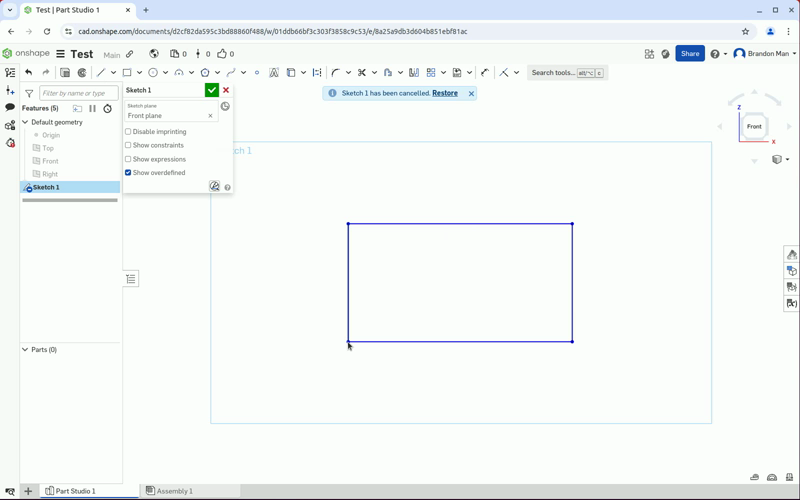
mouse_move(523, 290)
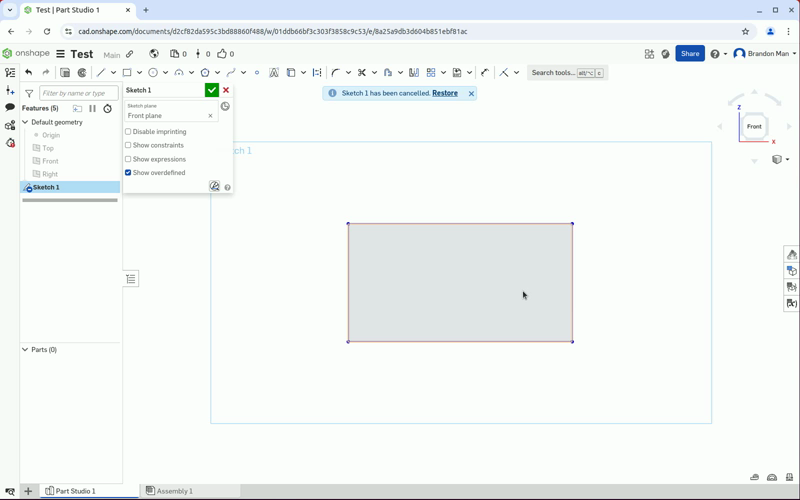
click(523, 290)
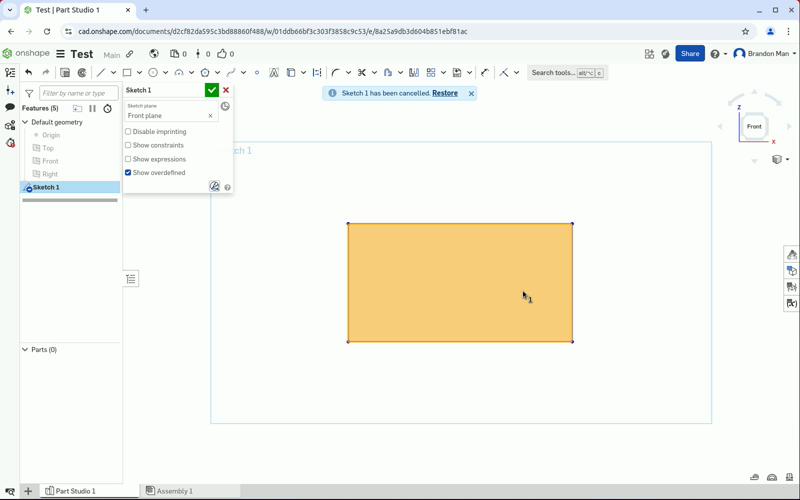
mouse_move(73, 352)
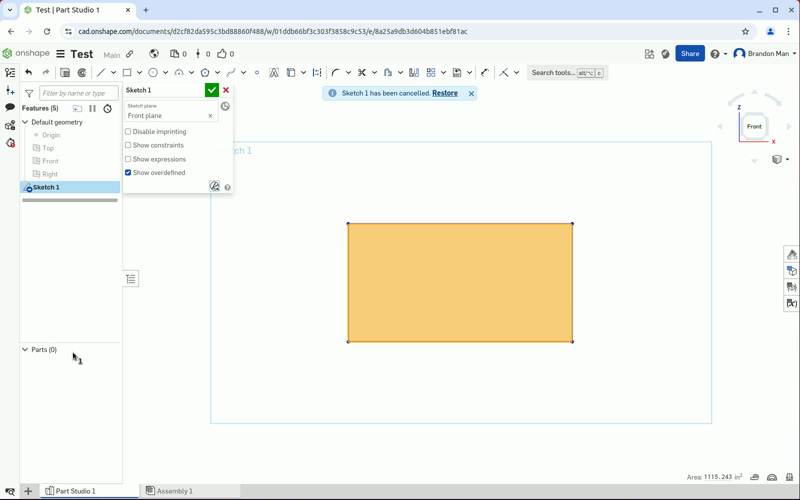
key(shift+y)
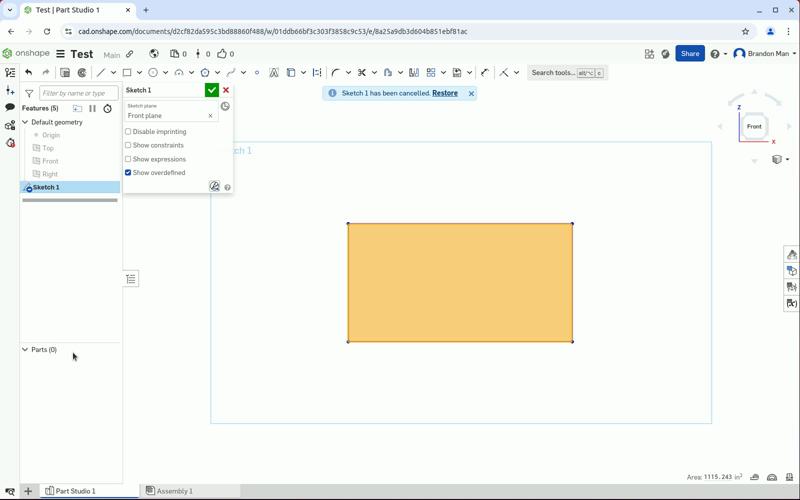
key(shift+e)
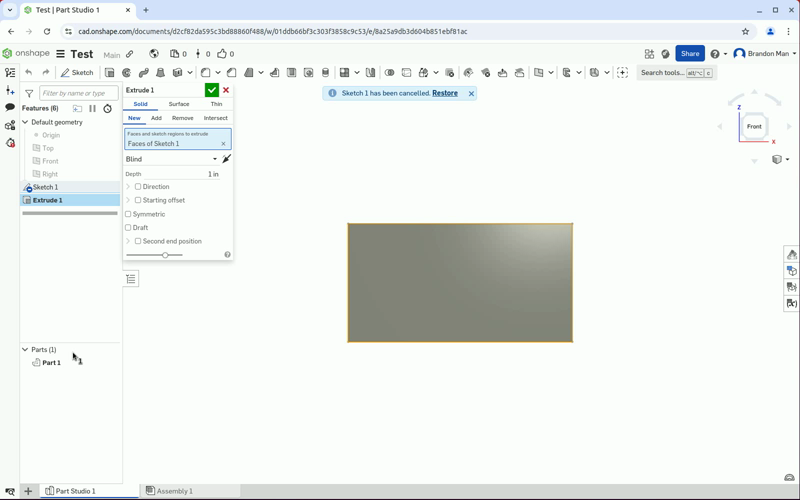
mouse_move(143, 106)
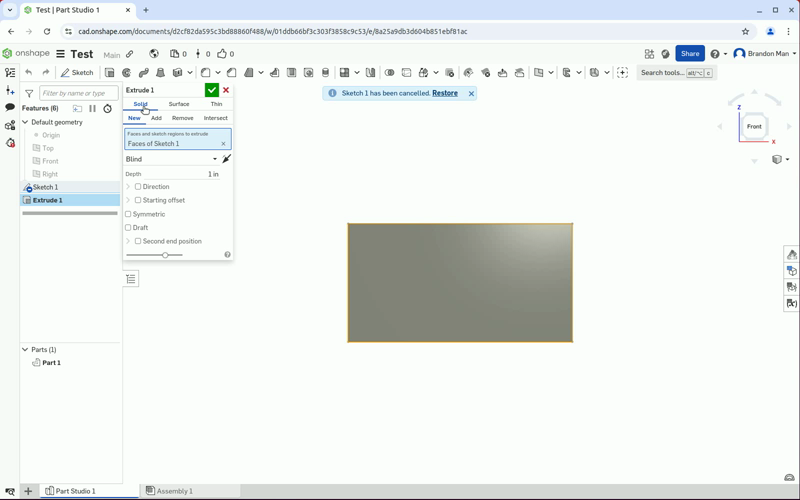
click(143, 106)
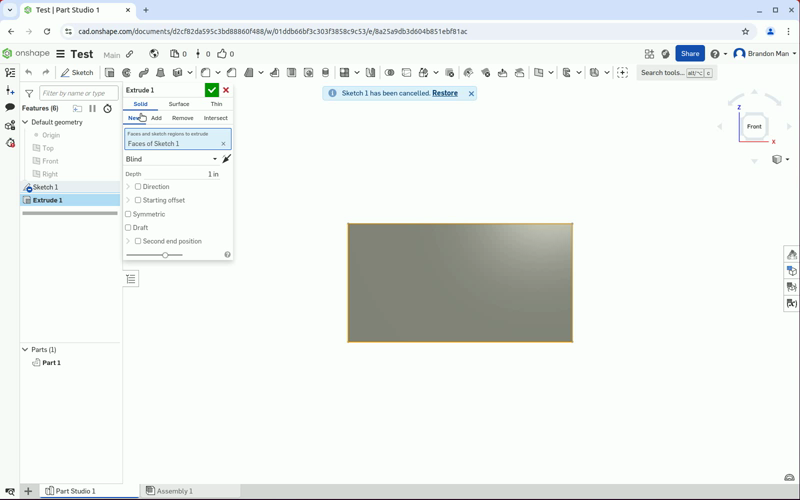
mouse_move(137, 120)
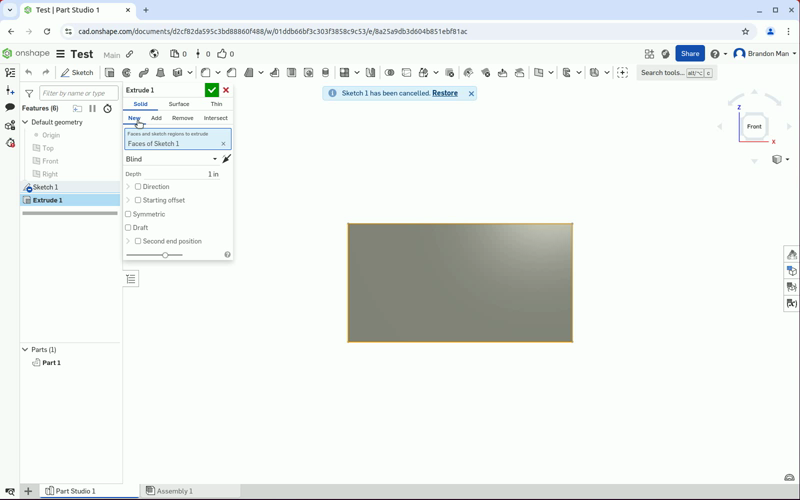
click(137, 120)
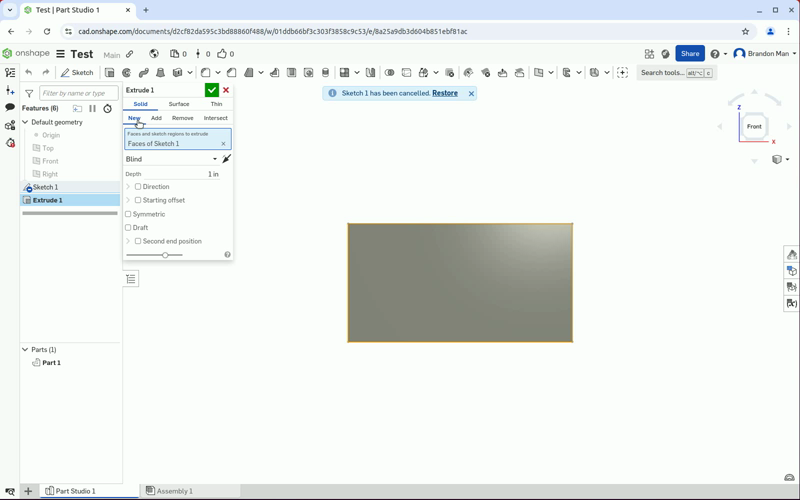
key(tab, 4)
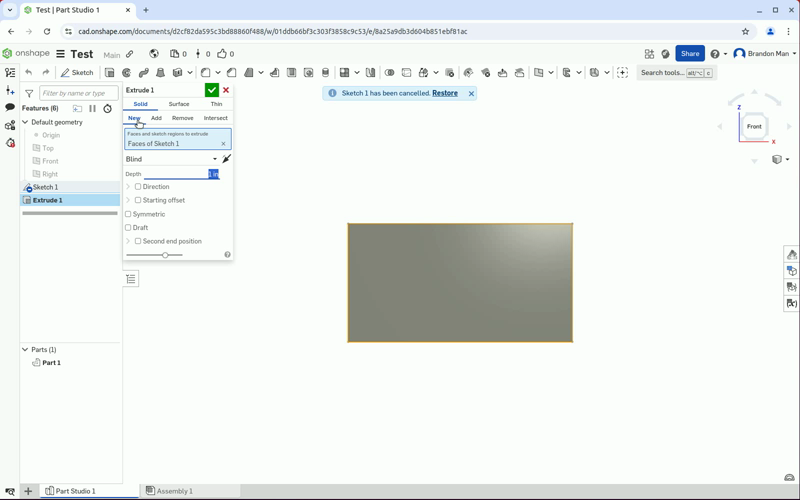
text(6.018)
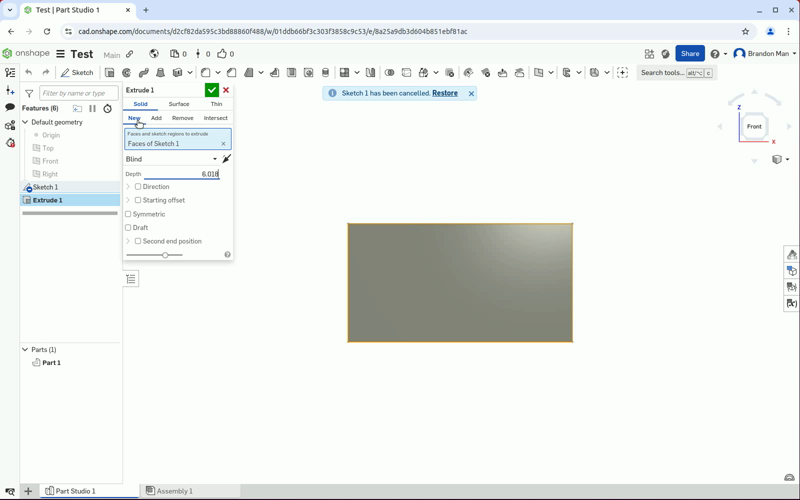
key(enter)
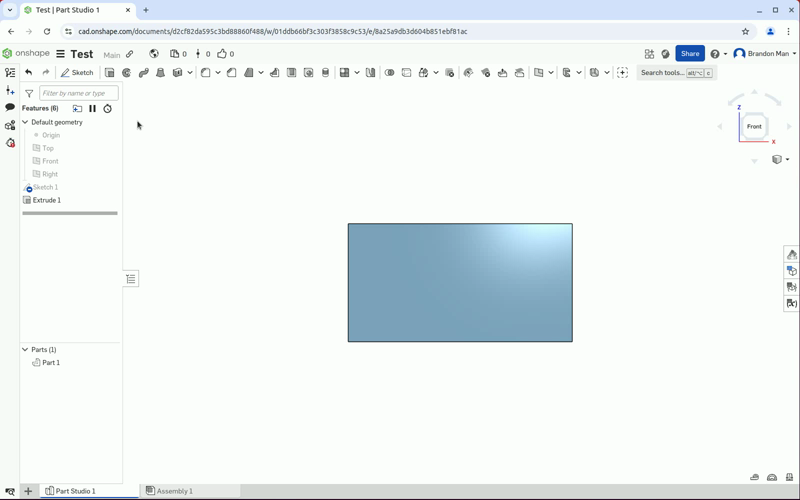
key(shift+h)
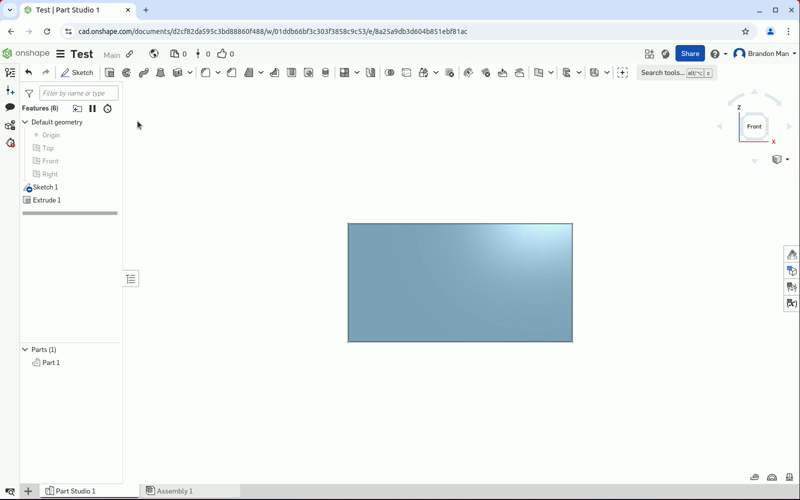
key(shift+h)
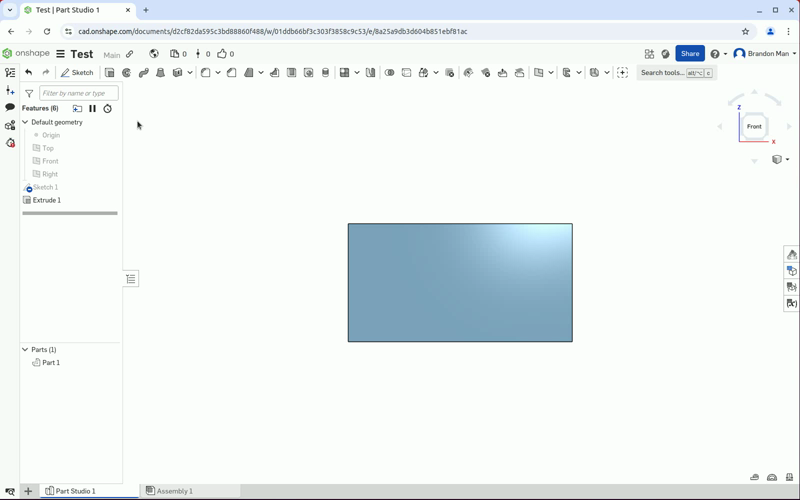
mouse_move(73, 189)
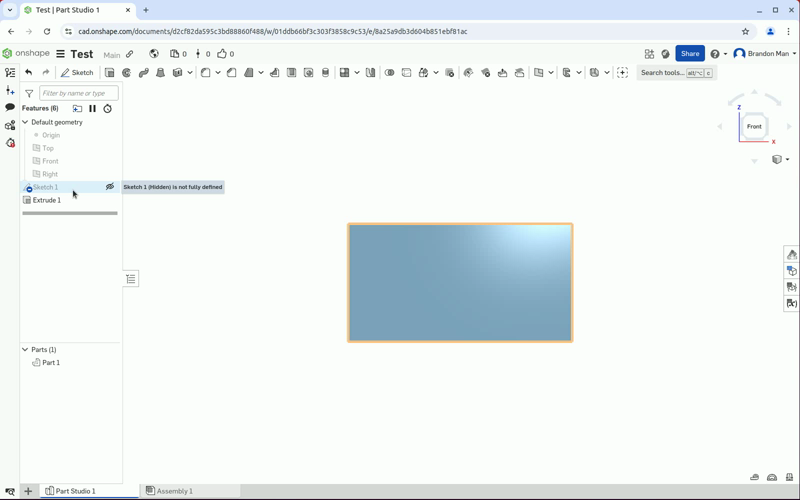
click(73, 189)
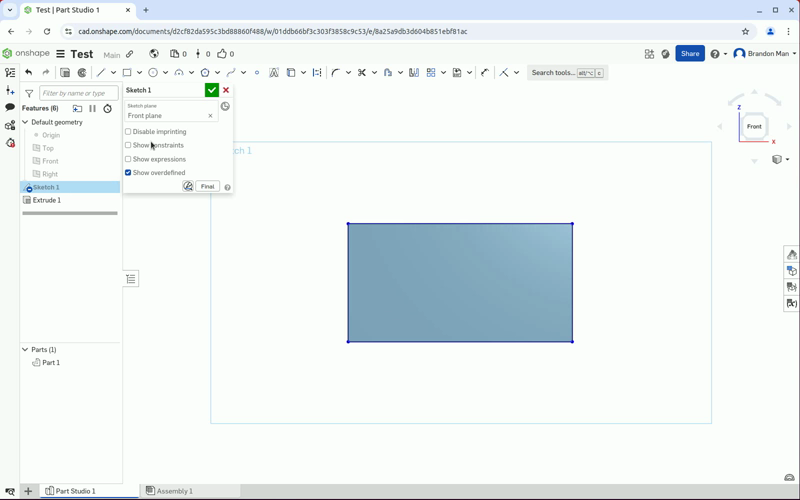
mouse_move(229, 92)
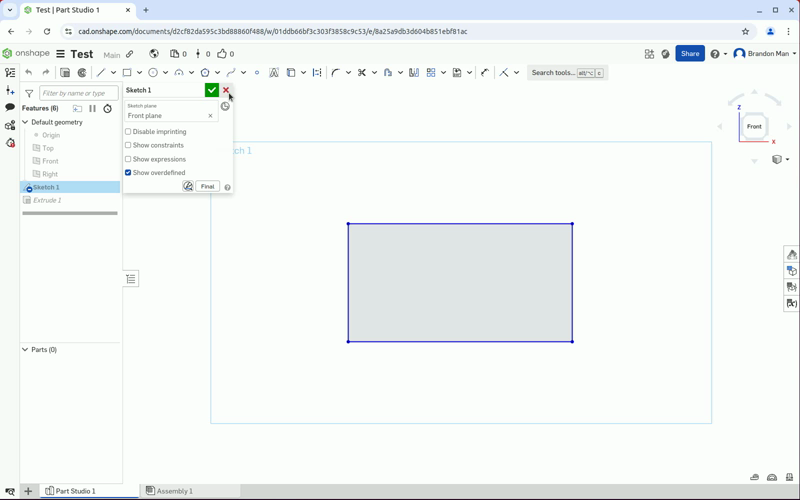
click(229, 92)
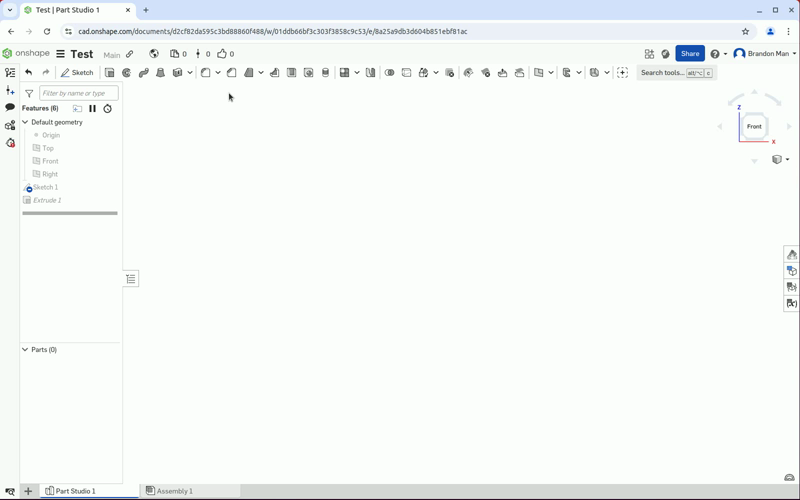
mouse_move(541, 75)
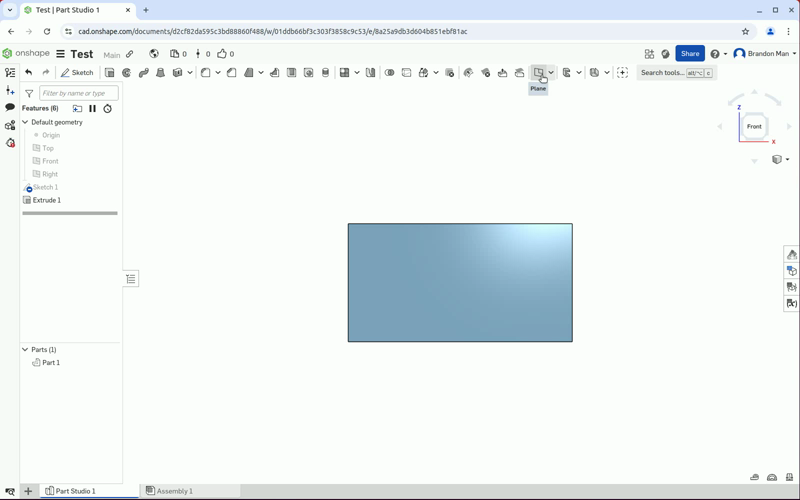
click(541, 75)
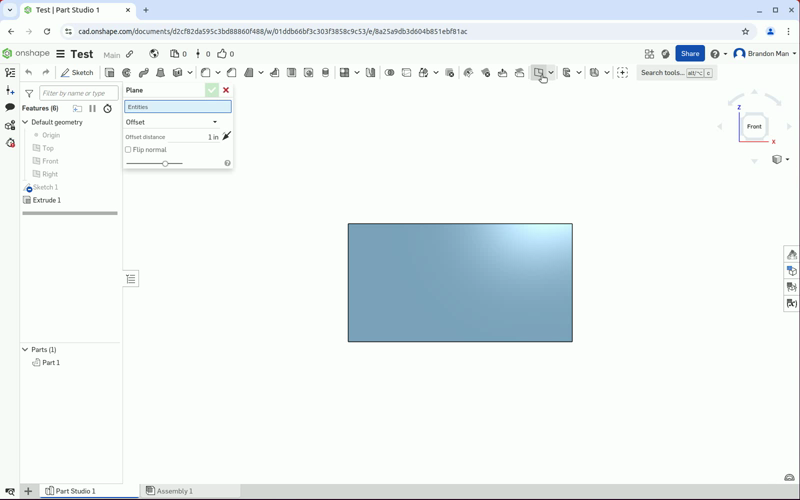
mouse_move(73, 163)
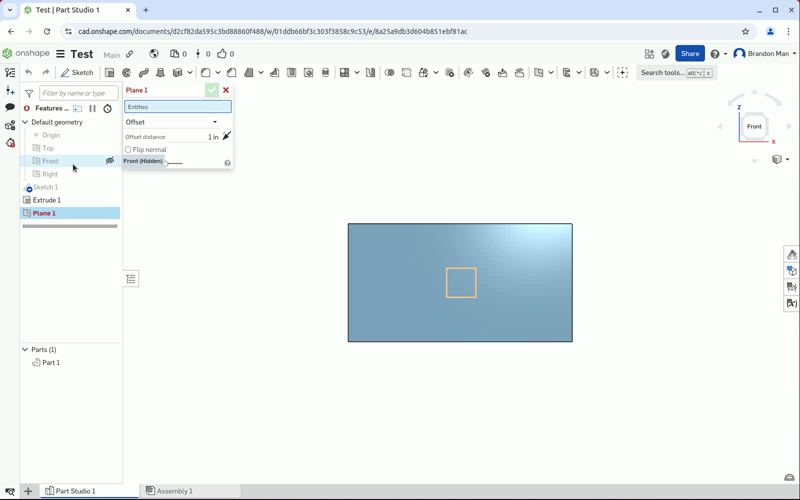
click(73, 163)
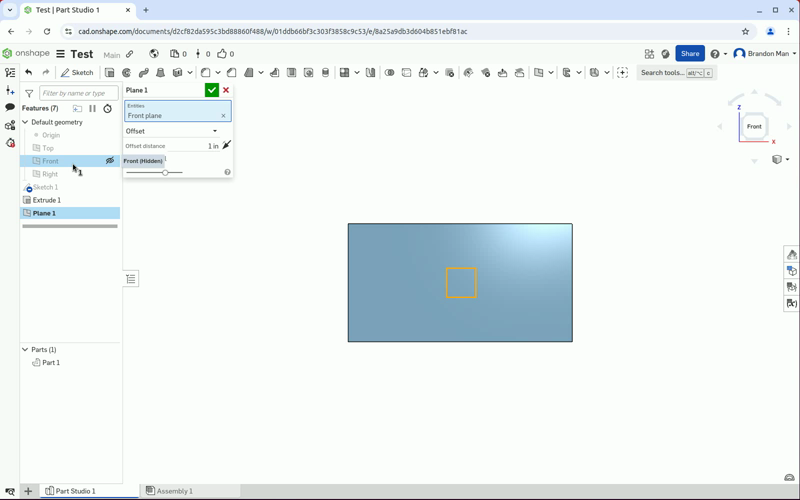
key(tab, 2)
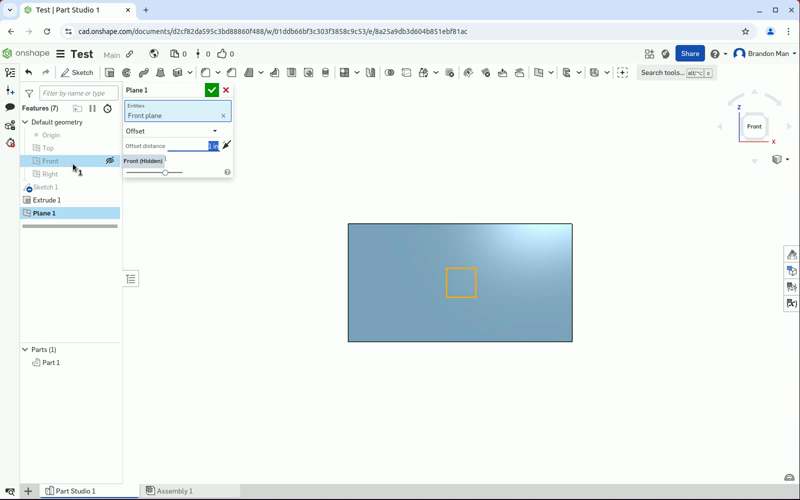
text(6.008)
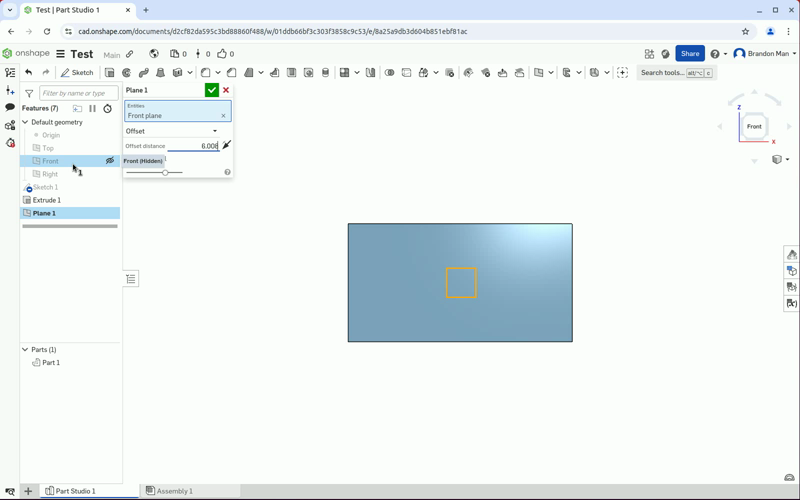
key(enter, 2)
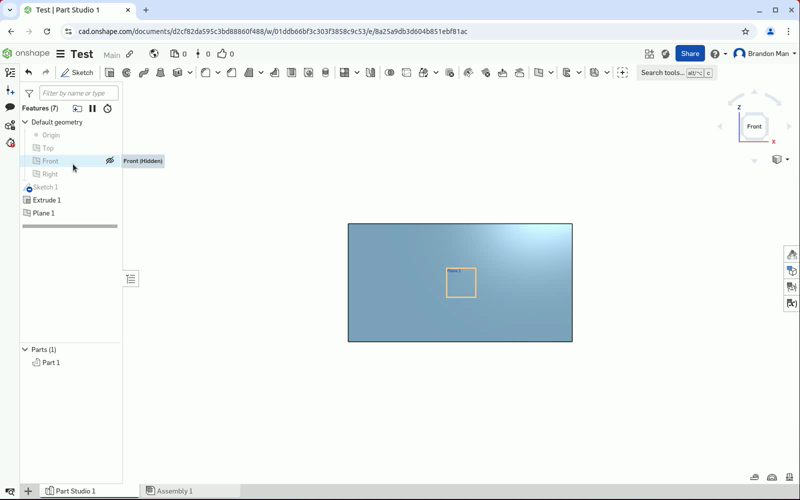
key(shift+s)
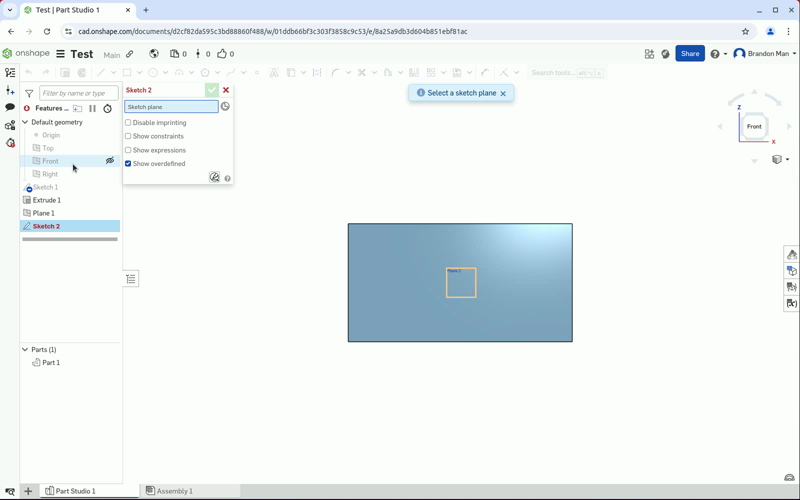
mouse_move(73, 215)
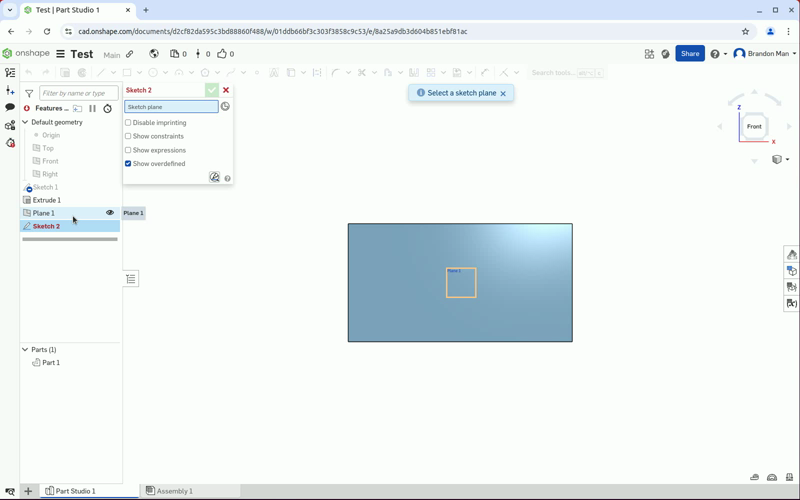
click(73, 215)
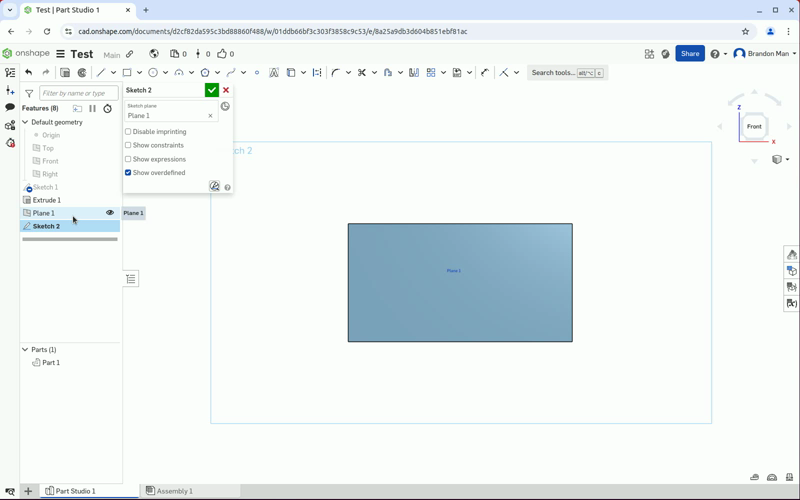
mouse_move(73, 352)
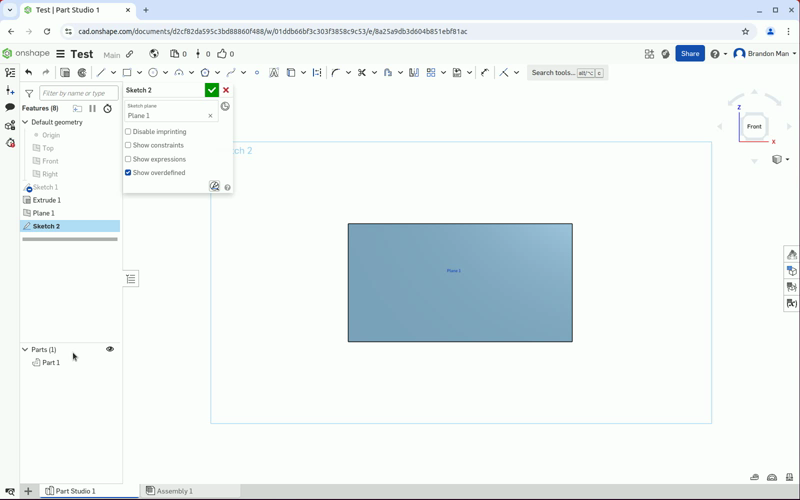
key(y)
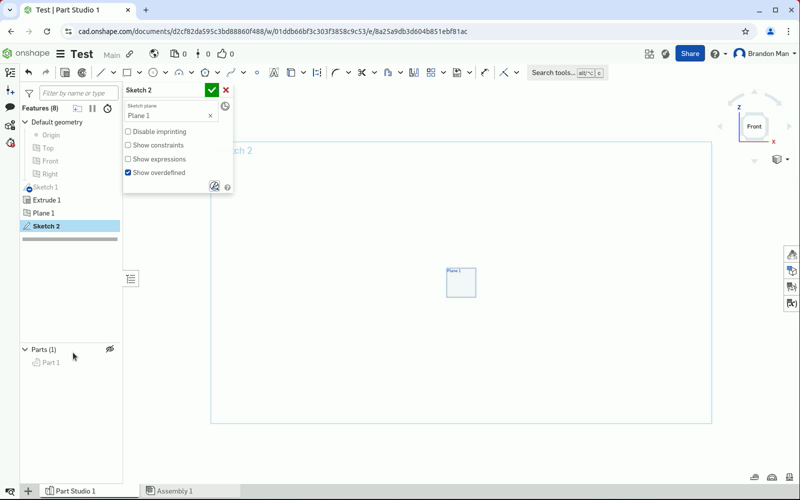
key(l)
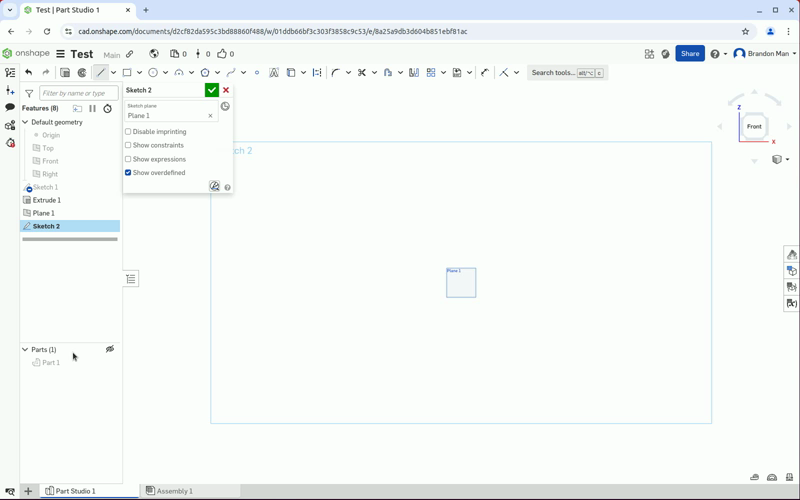
key_down(shift)
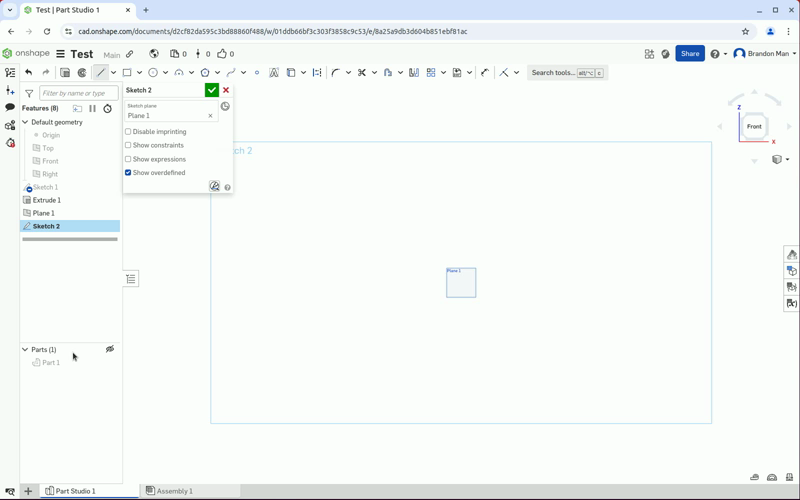
mouse_move(383, 303)
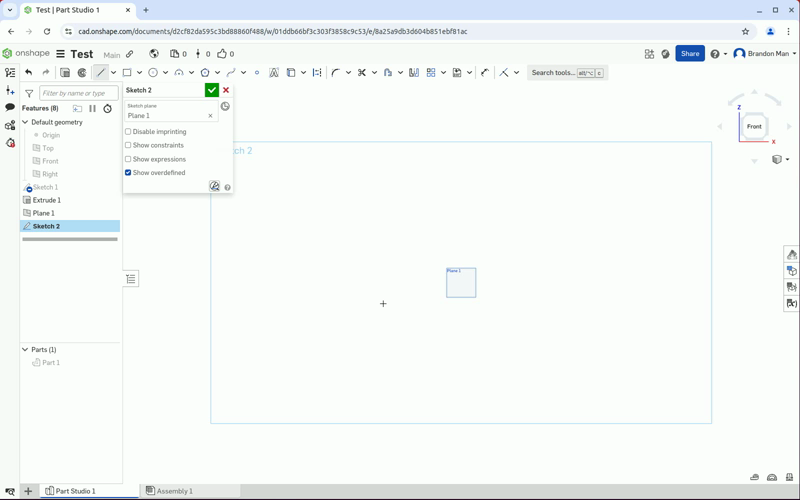
click(383, 303)
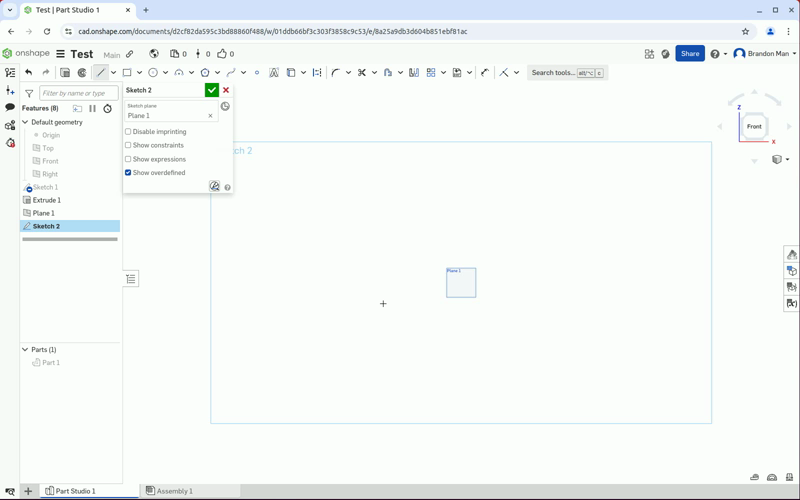
key_up(shift)
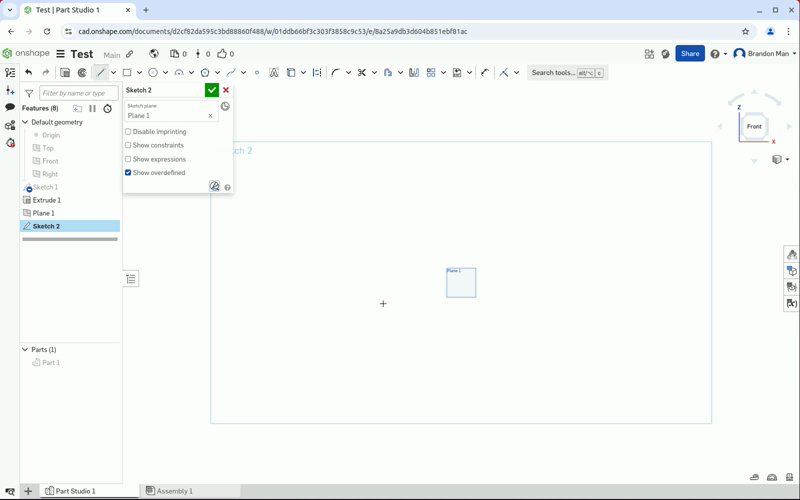
key_down(shift)
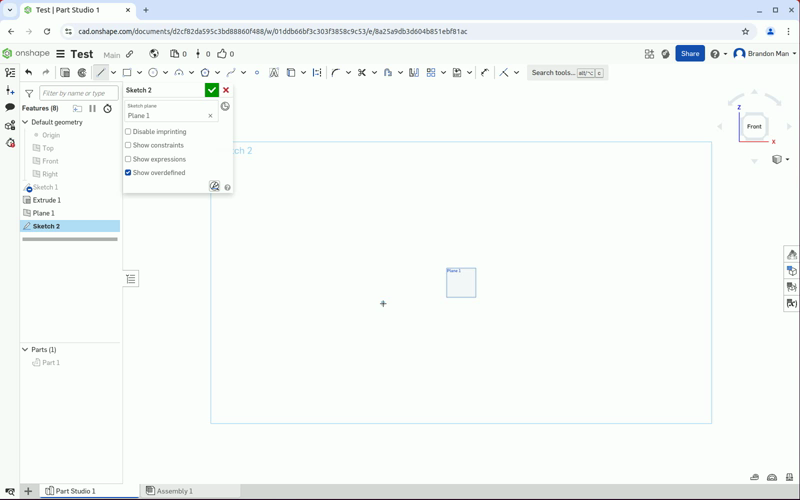
mouse_move(413, 303)
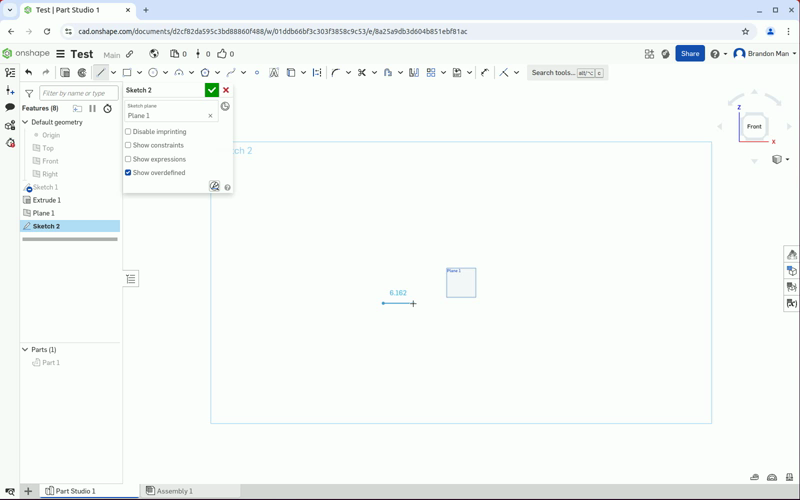
mouse_move(422, 303)
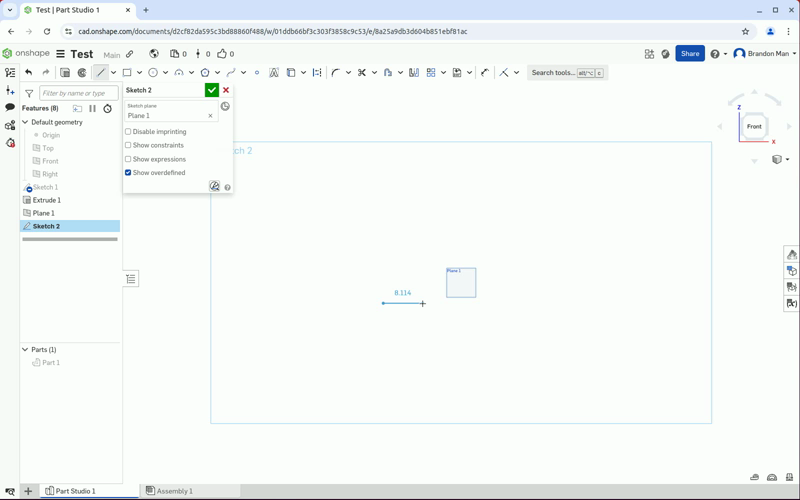
click(422, 303)
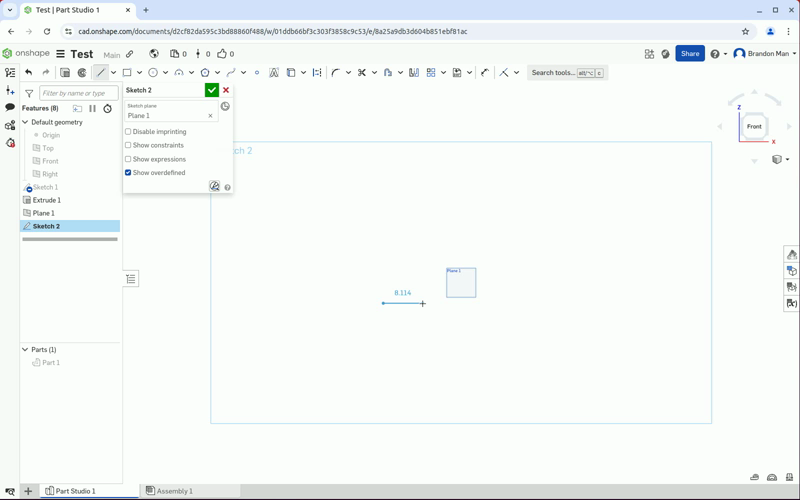
key_up(shift)
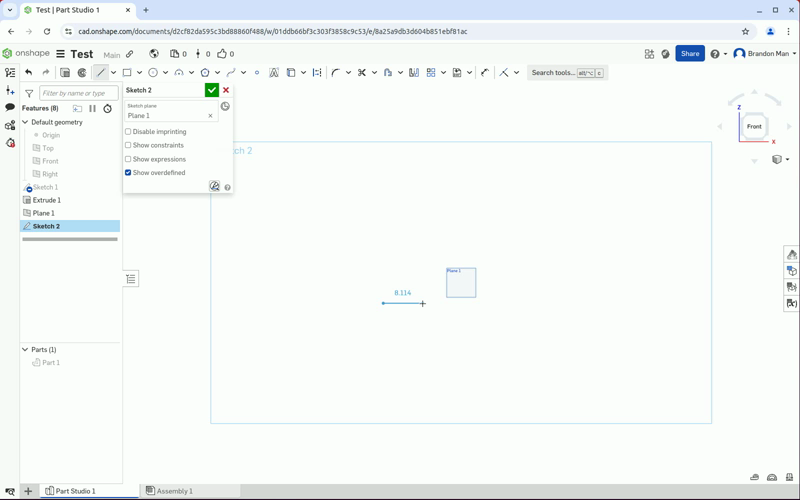
key_down(shift)
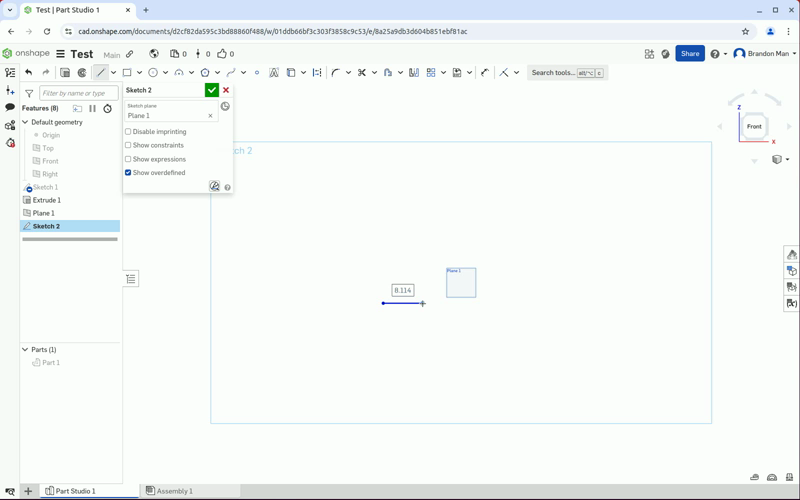
mouse_move(452, 303)
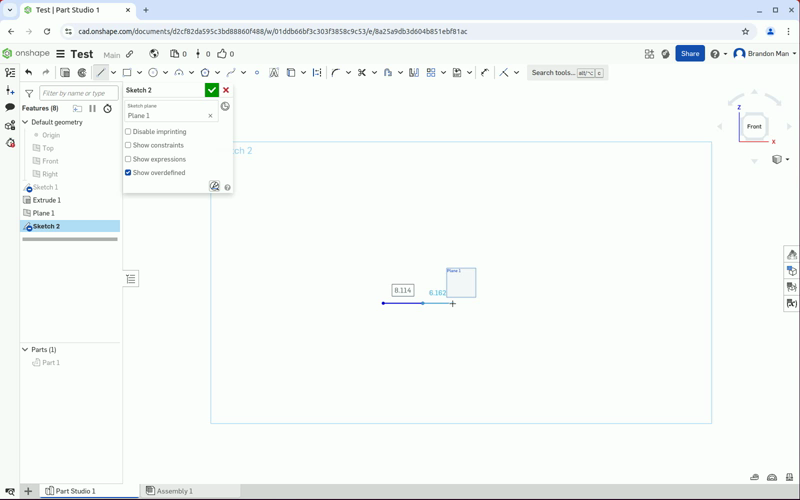
mouse_move(422, 263)
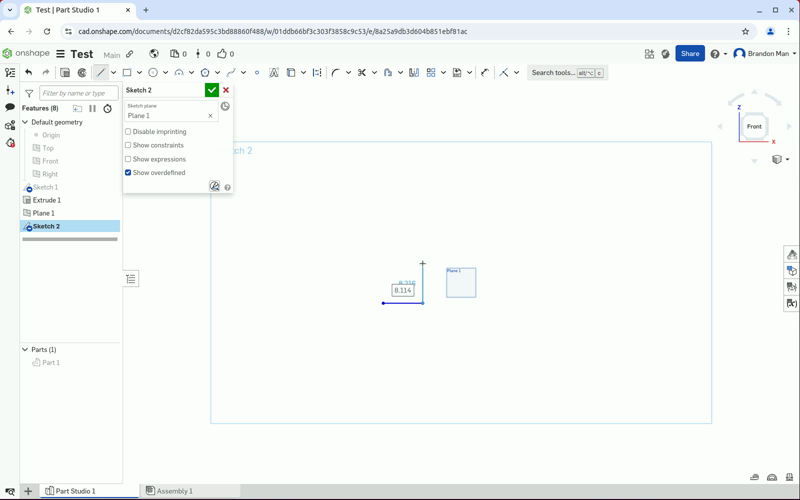
click(422, 263)
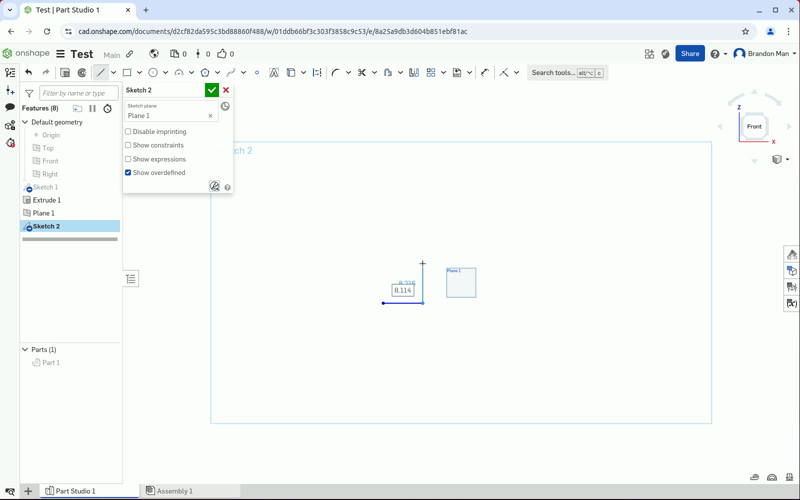
key_up(shift)
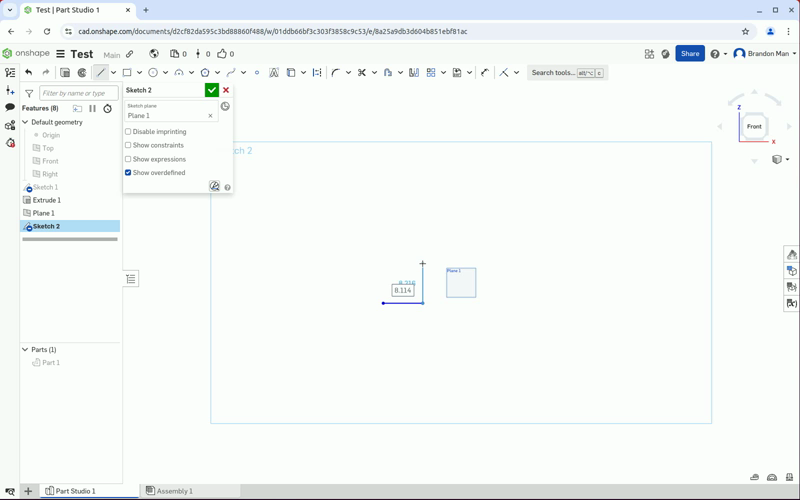
key_down(shift)
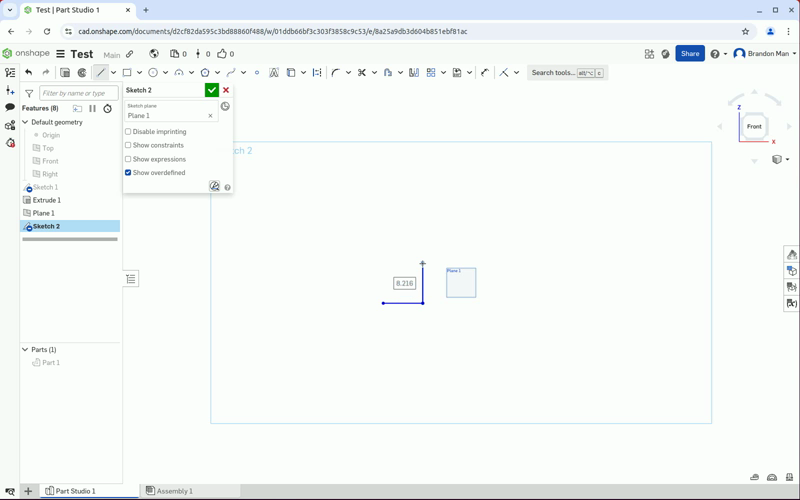
mouse_move(452, 263)
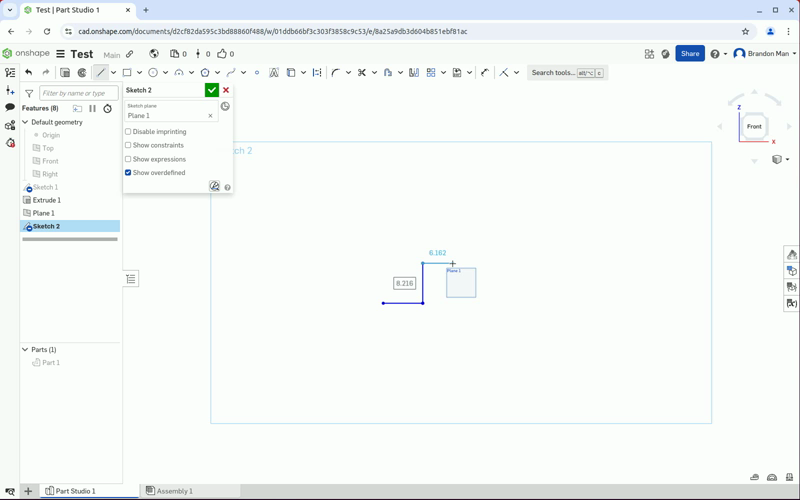
mouse_move(383, 263)
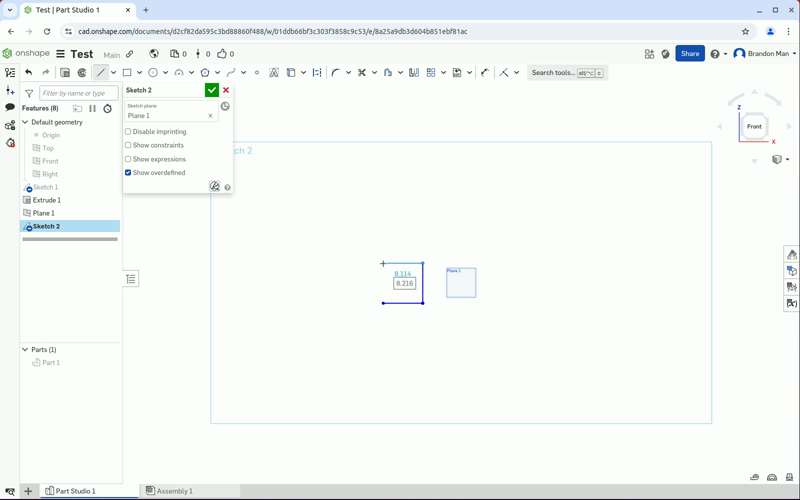
click(383, 263)
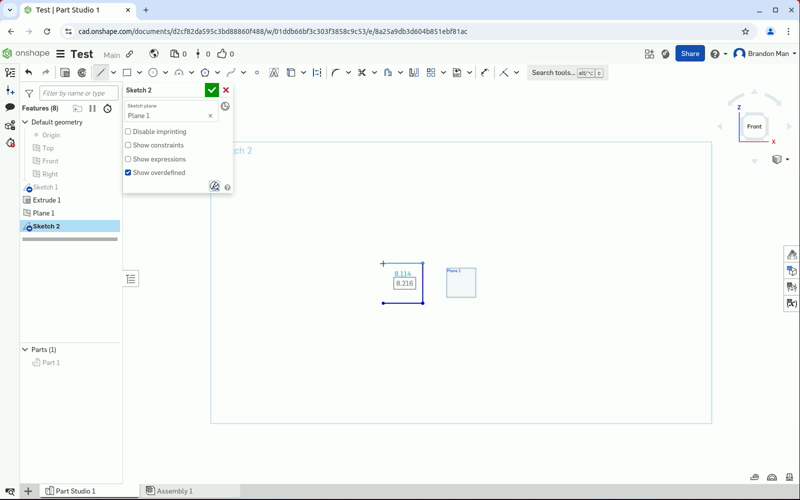
key_up(shift)
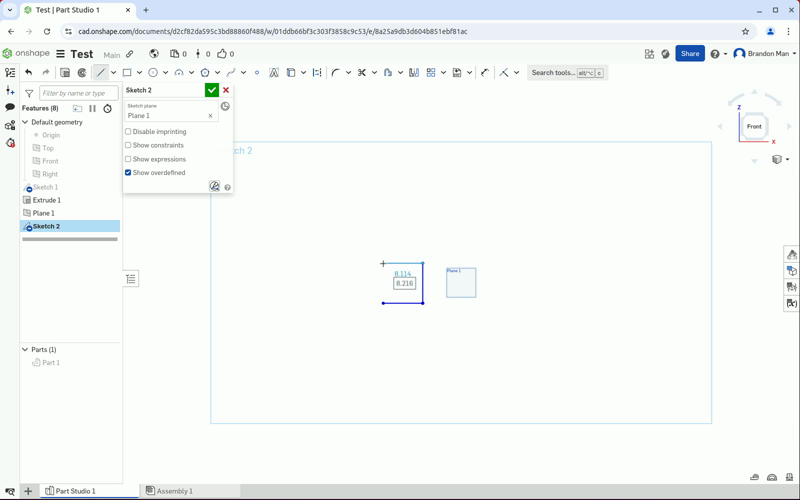
mouse_move(413, 263)
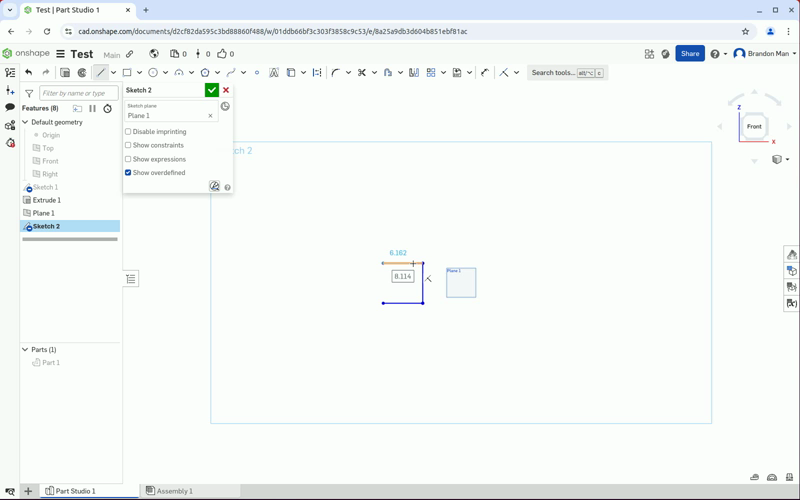
key_down(shift)
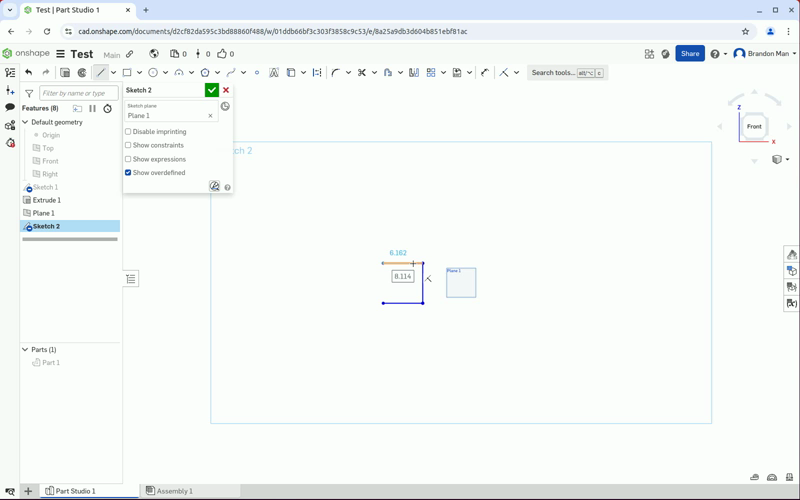
mouse_move(383, 303)
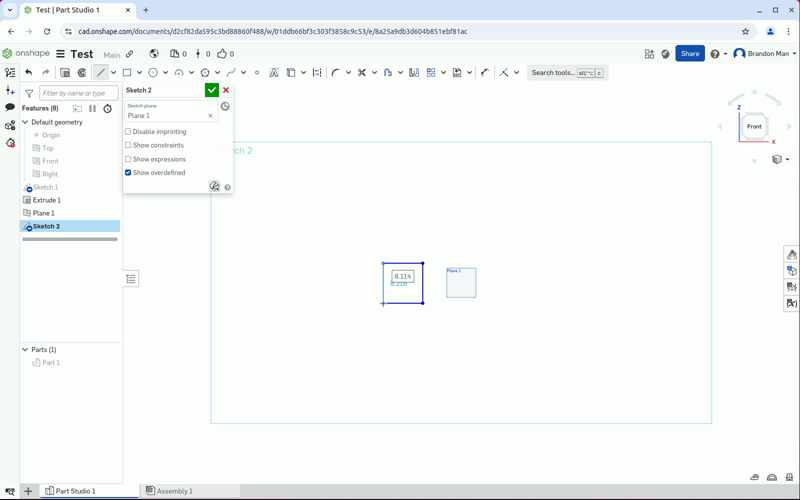
key_up(shift)
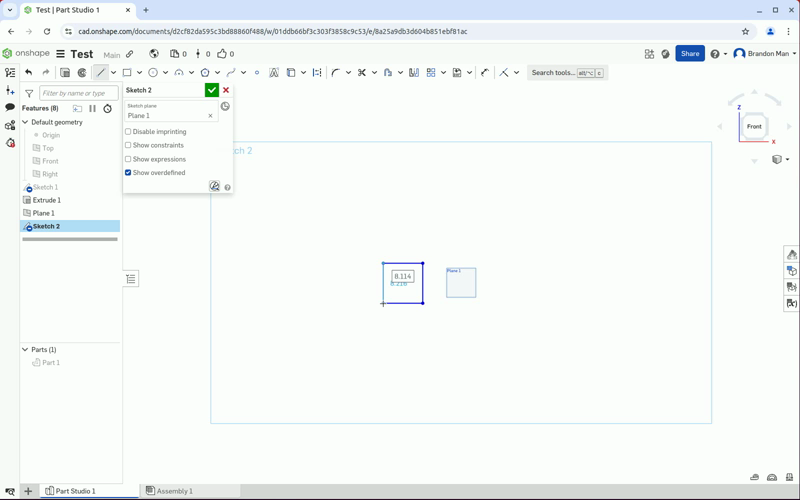
click(383, 303)
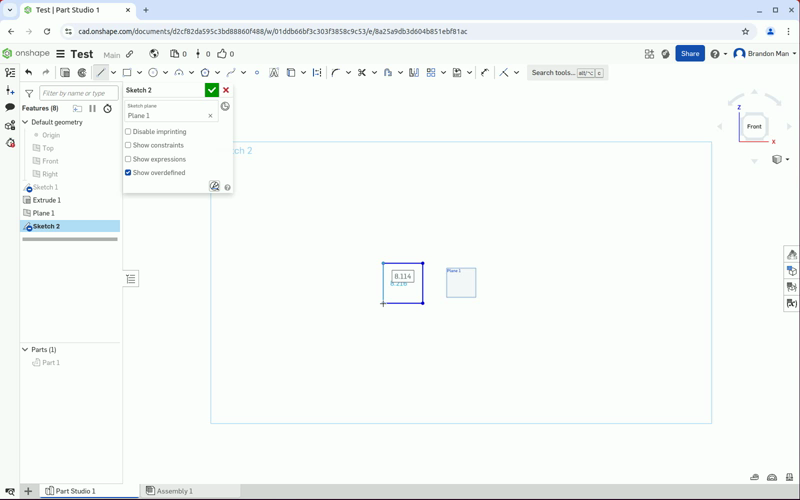
key(esc)
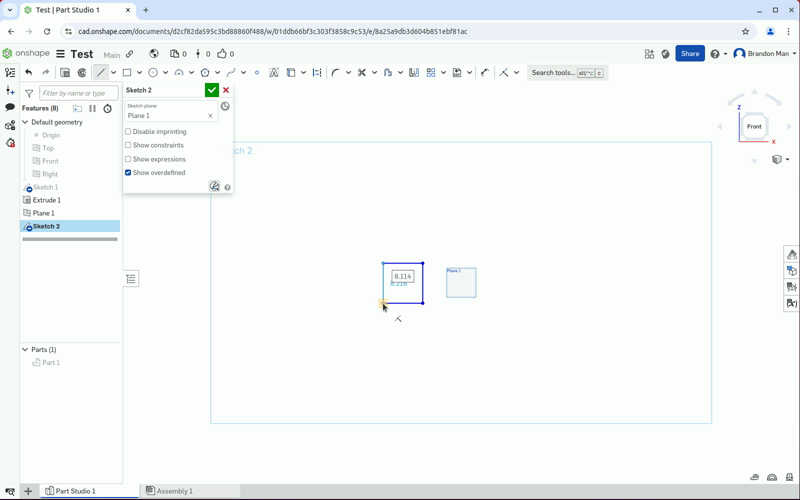
mouse_move(395, 266)
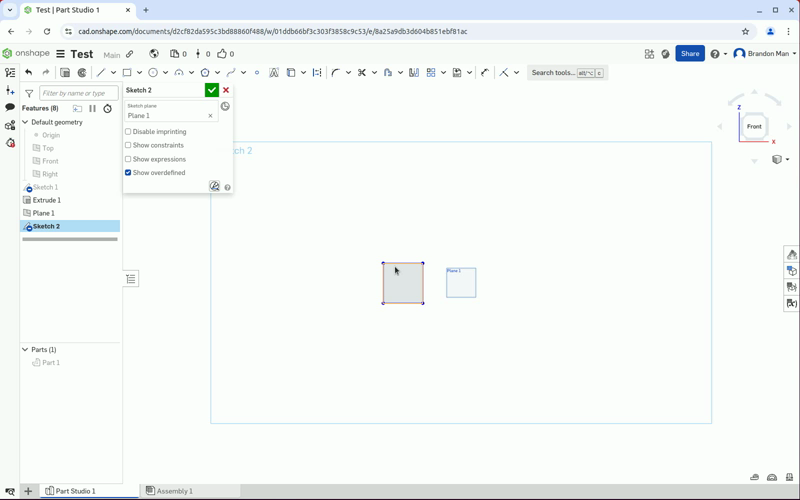
scroll(6)
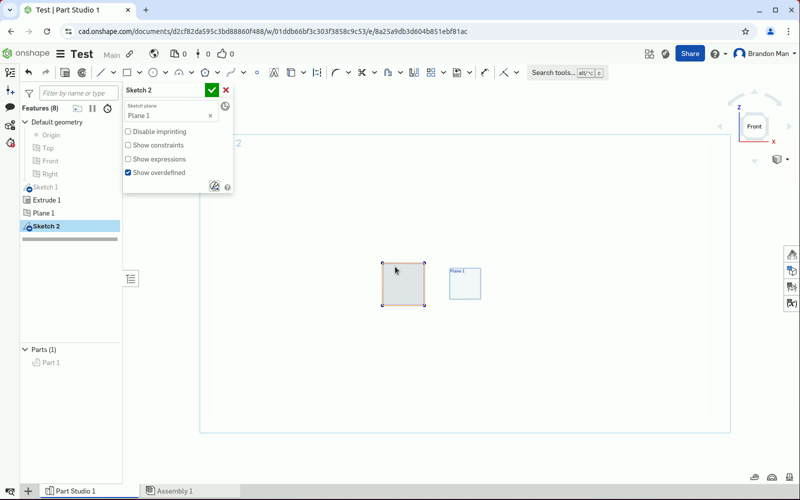
scroll(6)
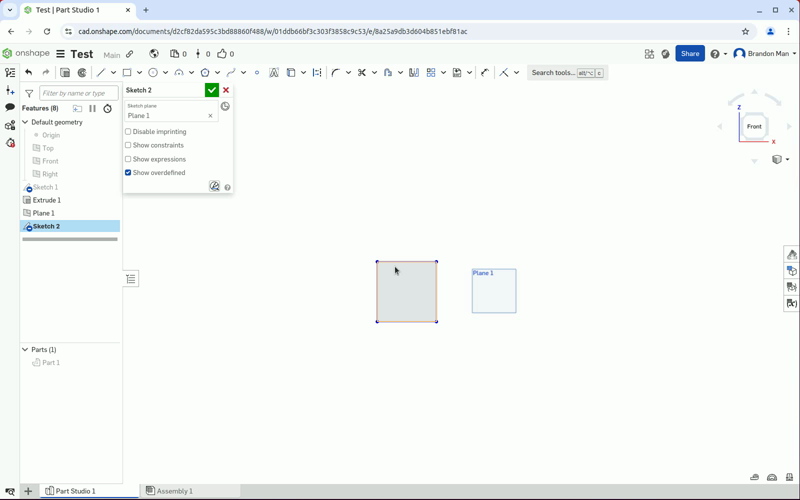
scroll(6)
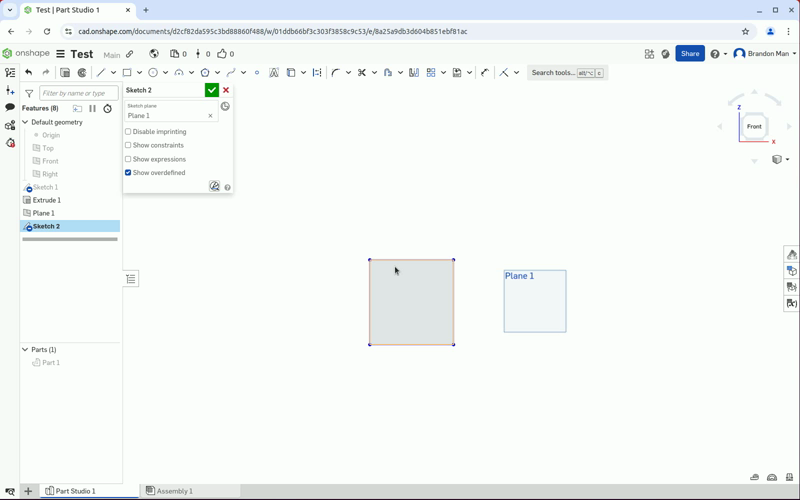
scroll(6)
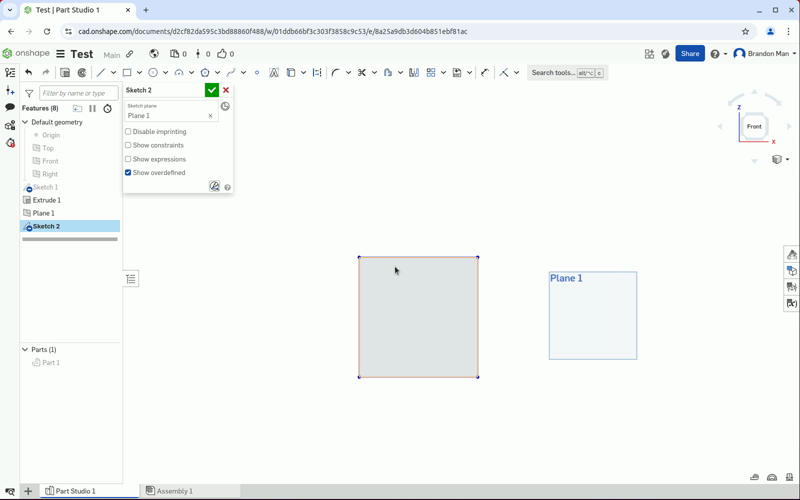
scroll(6)
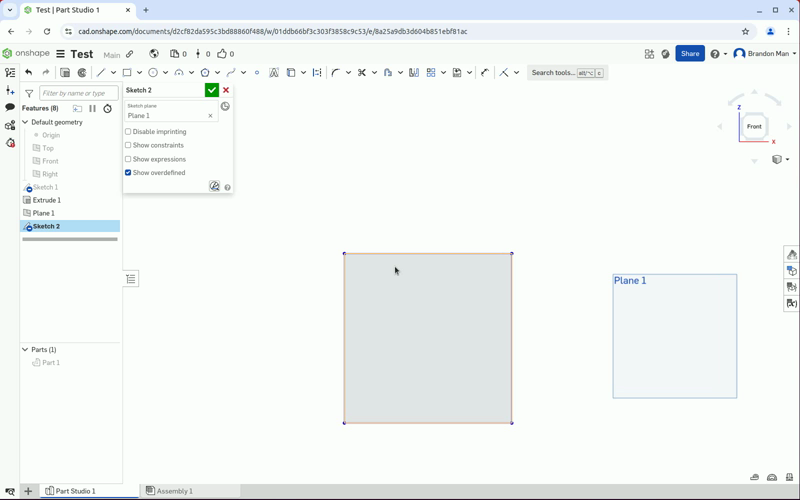
scroll(6)
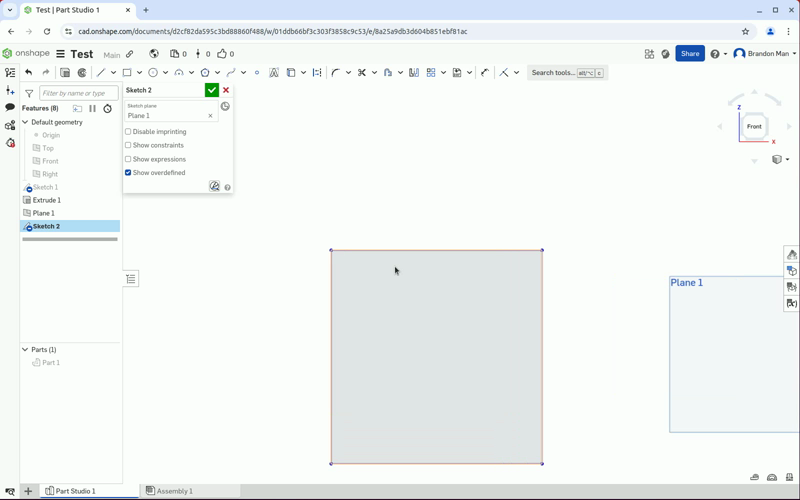
scroll(6)
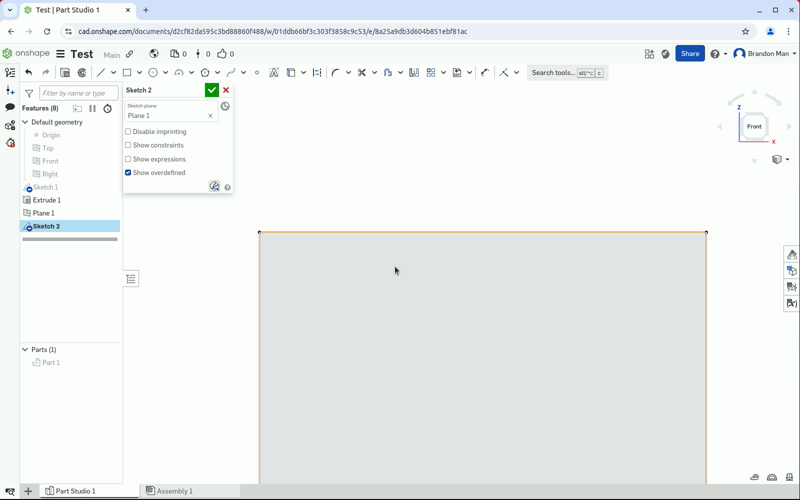
click(395, 266)
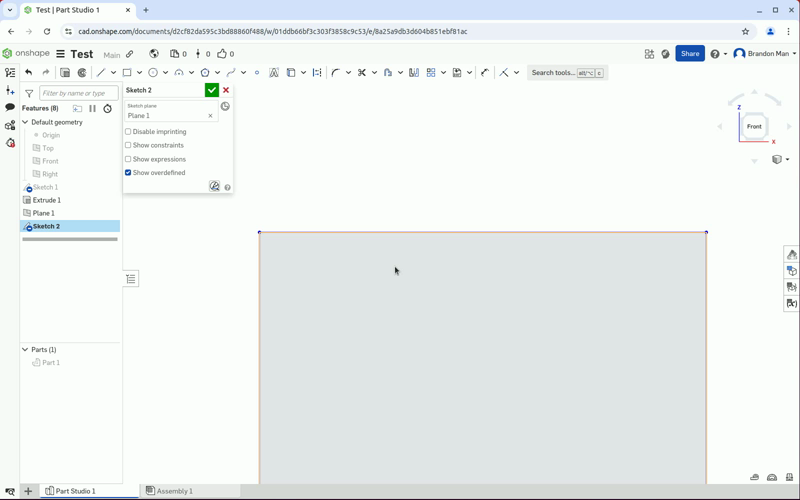
scroll(-6)
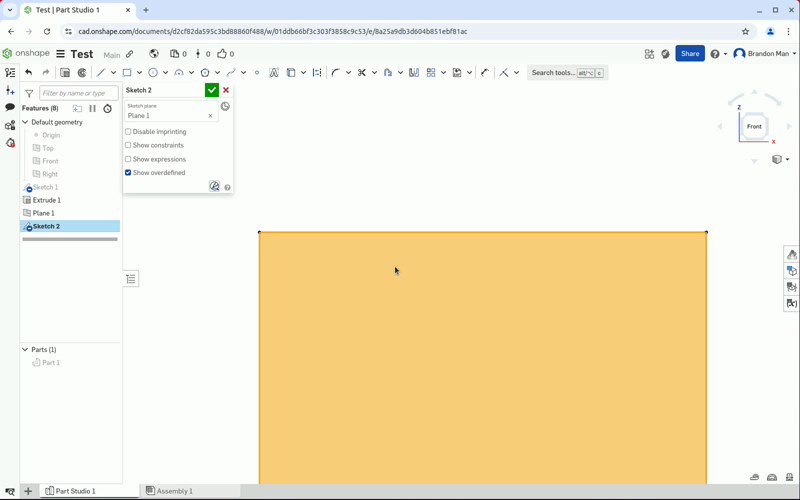
scroll(-6)
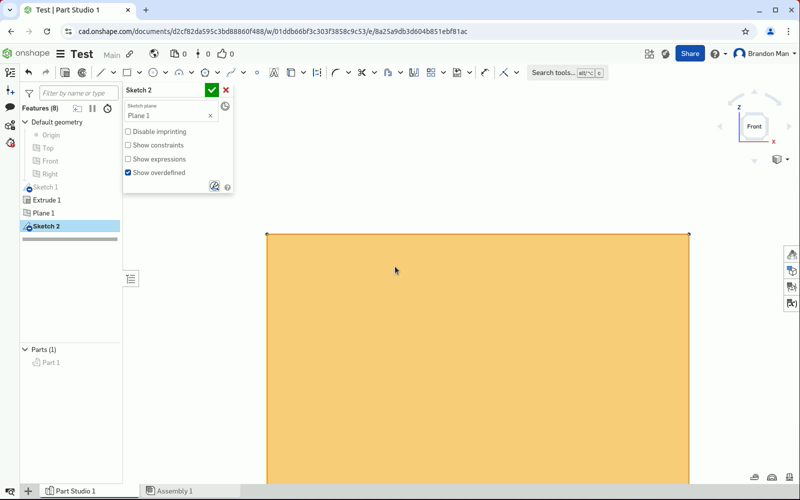
scroll(-6)
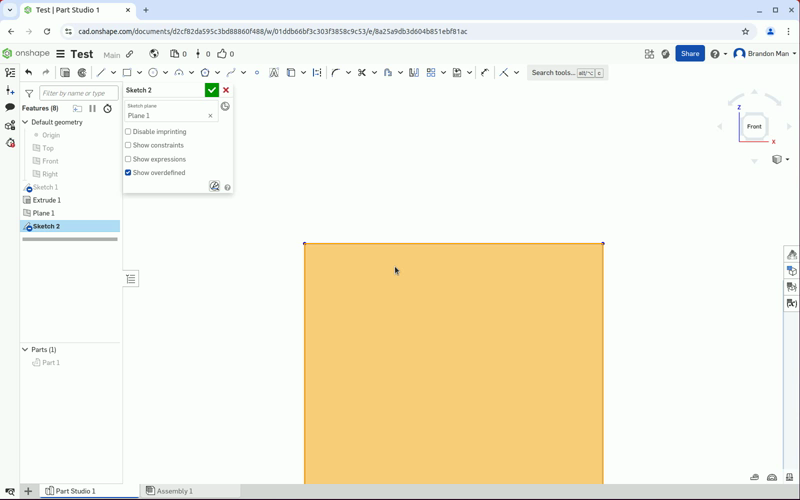
scroll(-6)
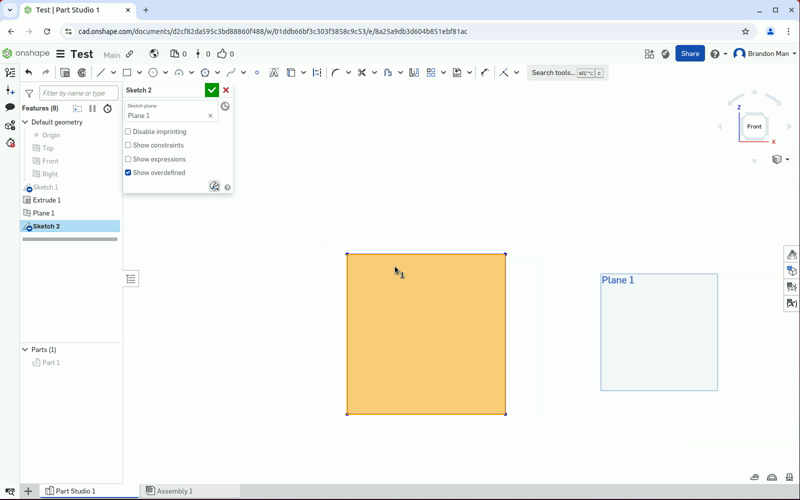
scroll(-6)
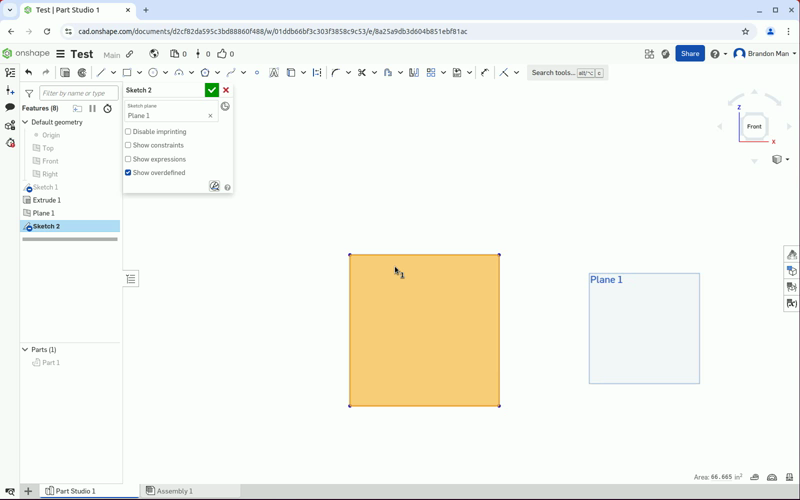
scroll(-6)
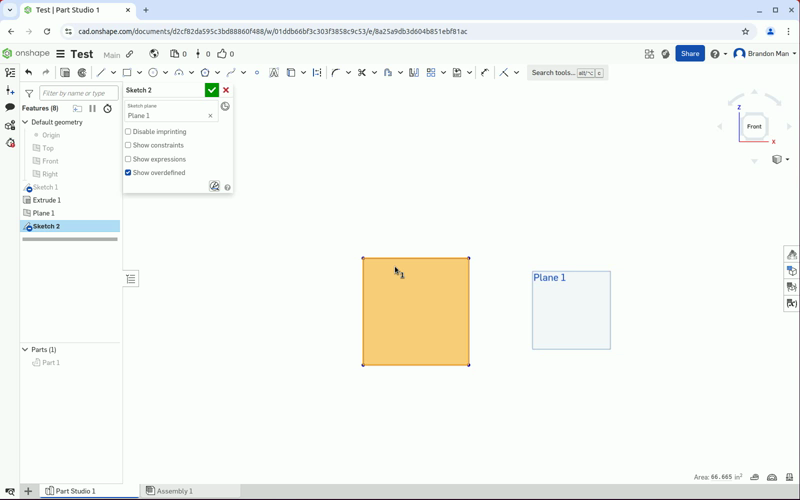
scroll(-6)
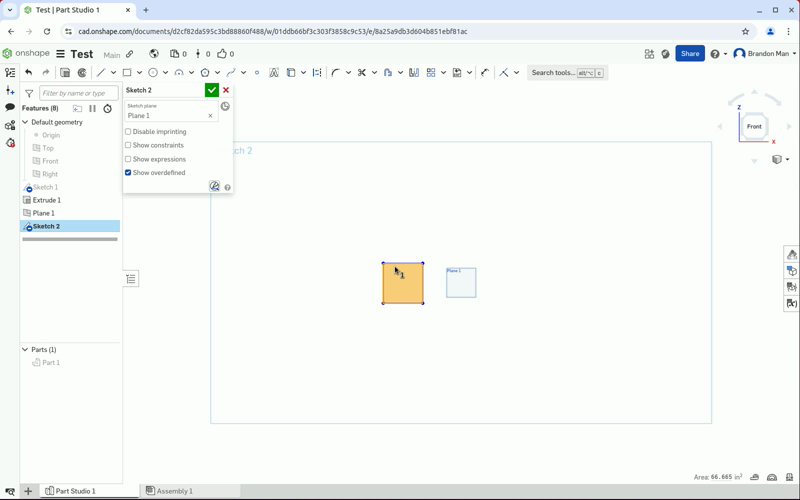
mouse_move(73, 352)
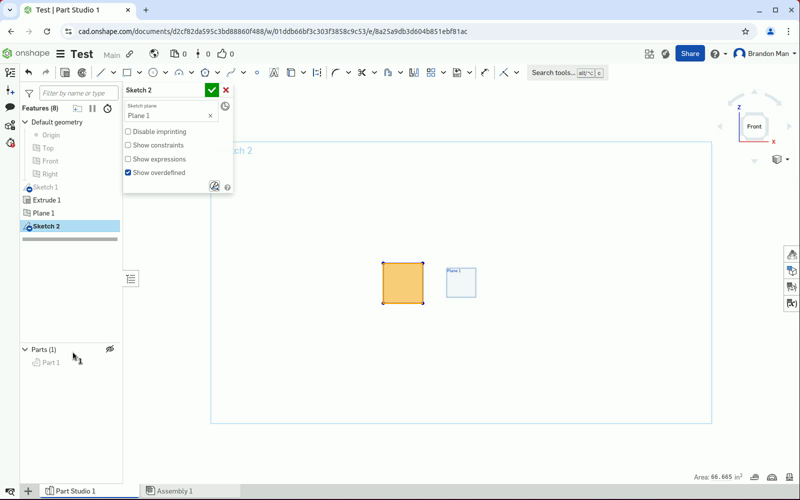
key(shift+y)
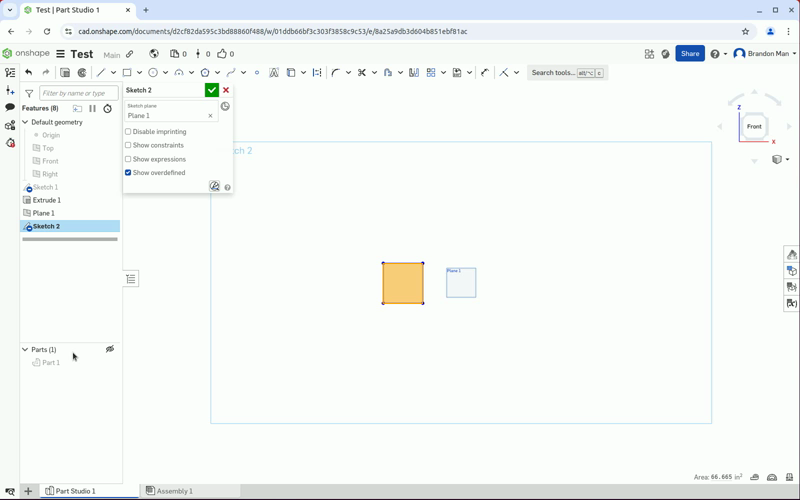
key(shift+e)
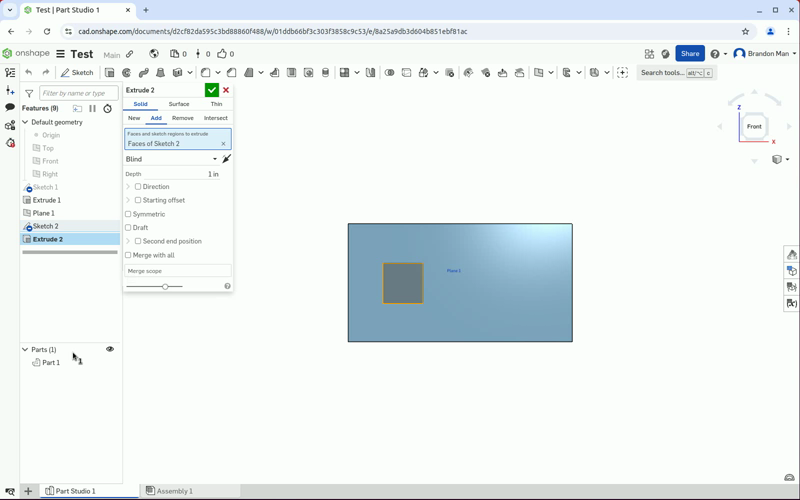
mouse_move(143, 106)
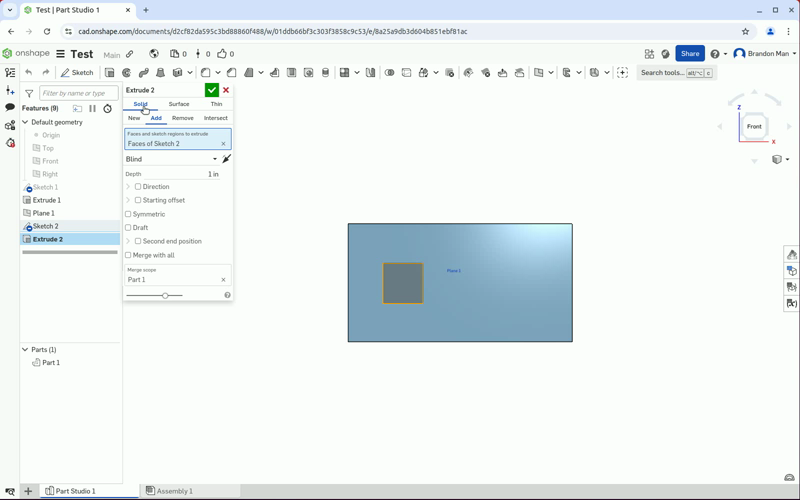
click(143, 106)
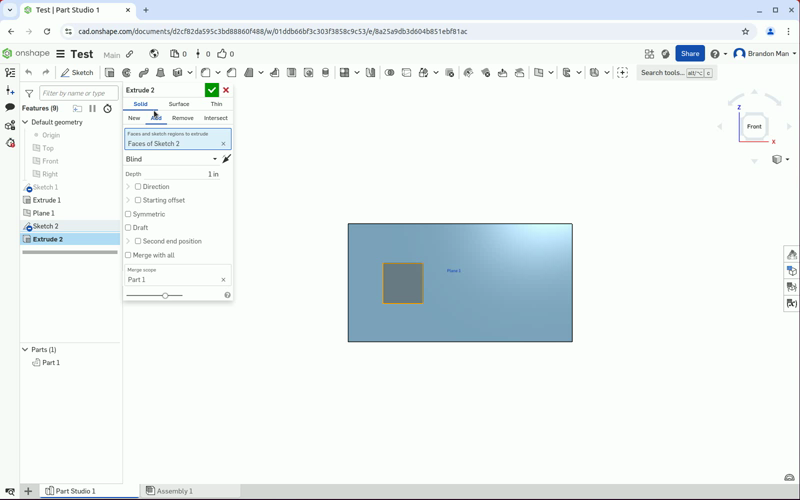
mouse_move(186, 120)
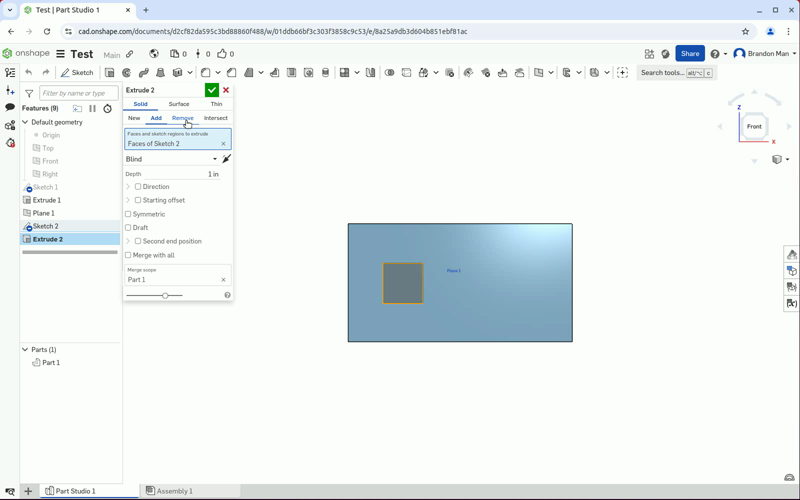
click(186, 120)
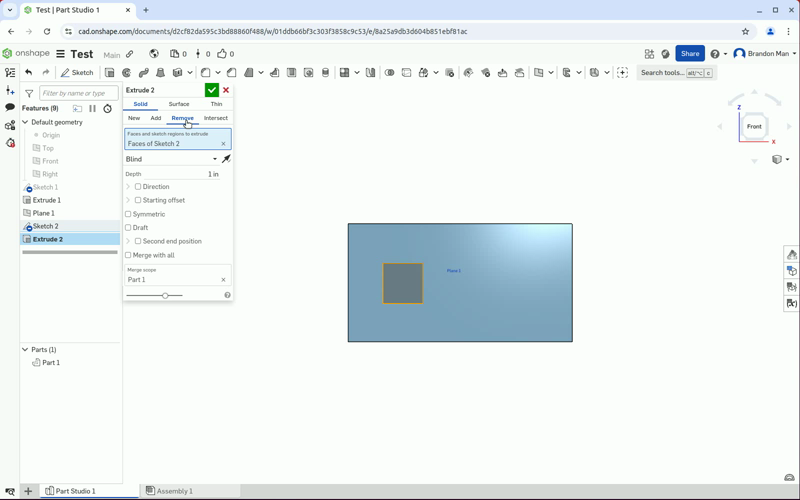
key(tab, 4)
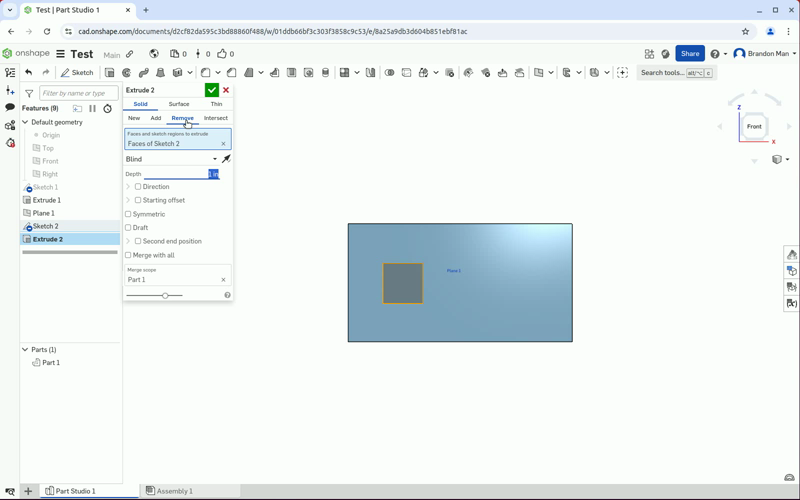
text(6.018)
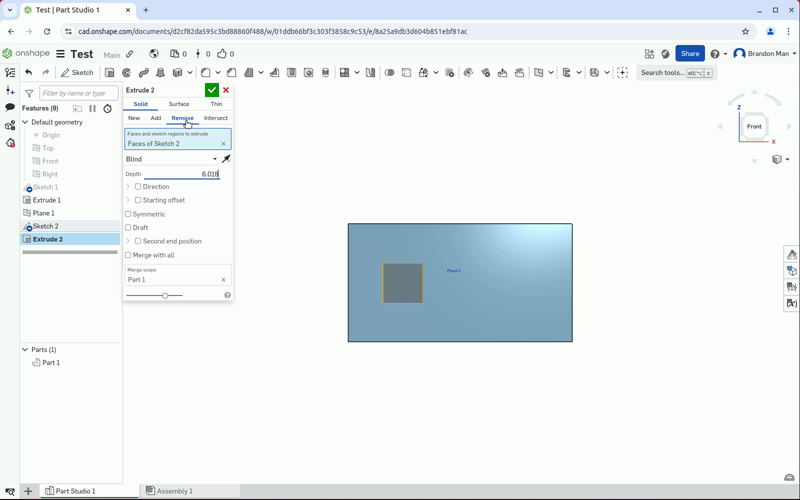
key(tab, 6)
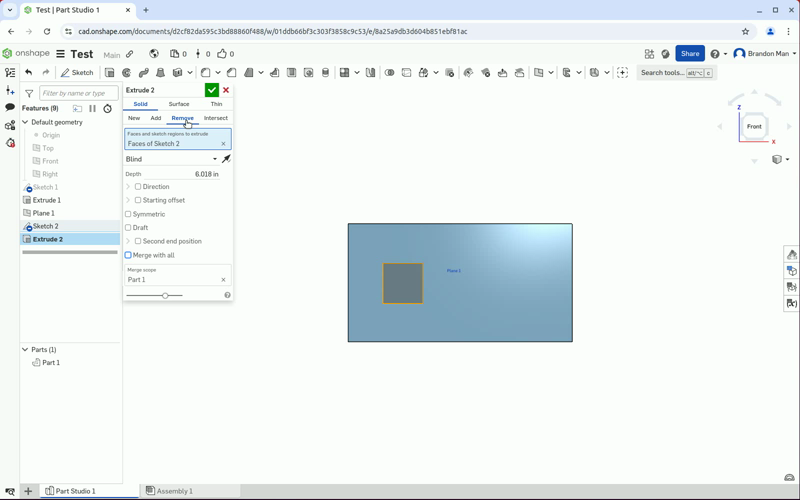
key(space)
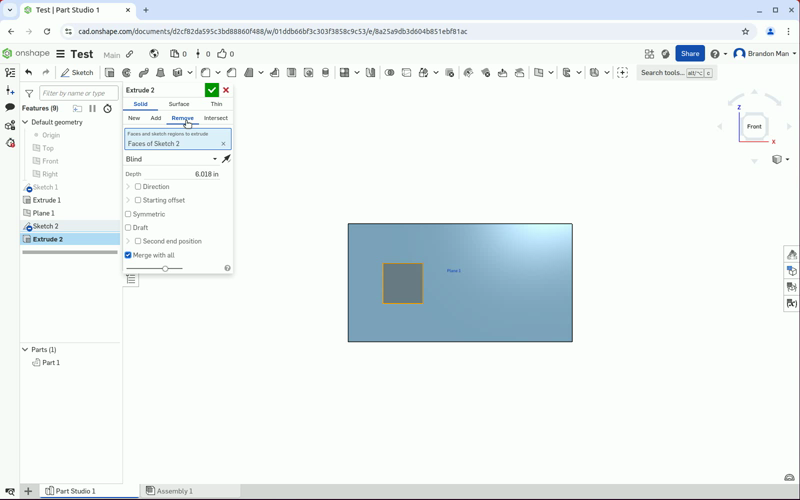
key(enter)
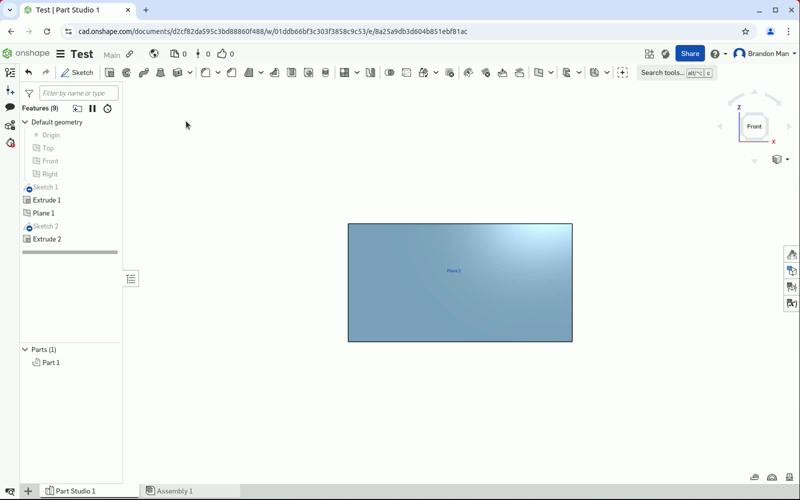
key(shift+h)
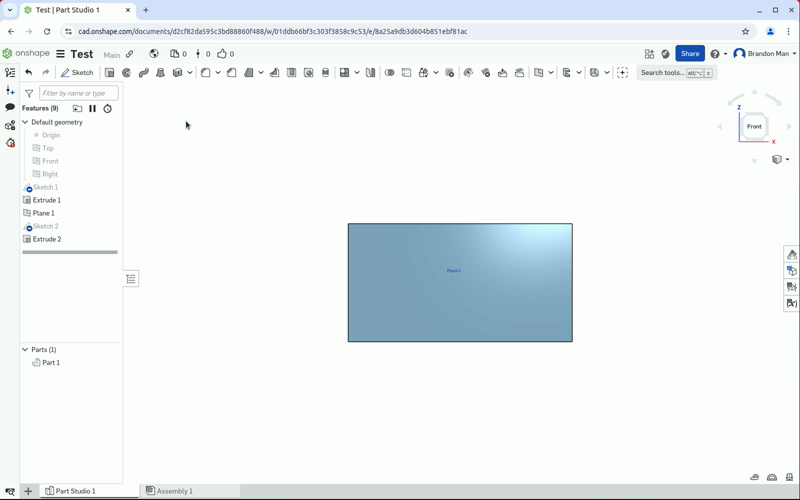
key(shift+h)
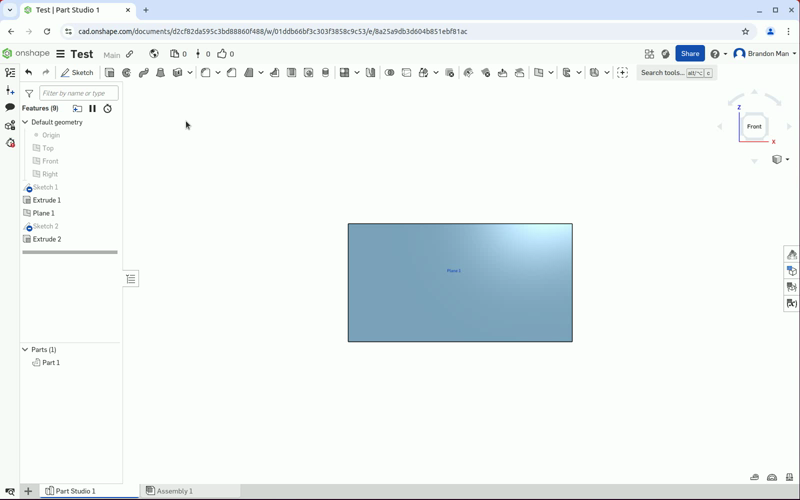
mouse_move(73, 189)
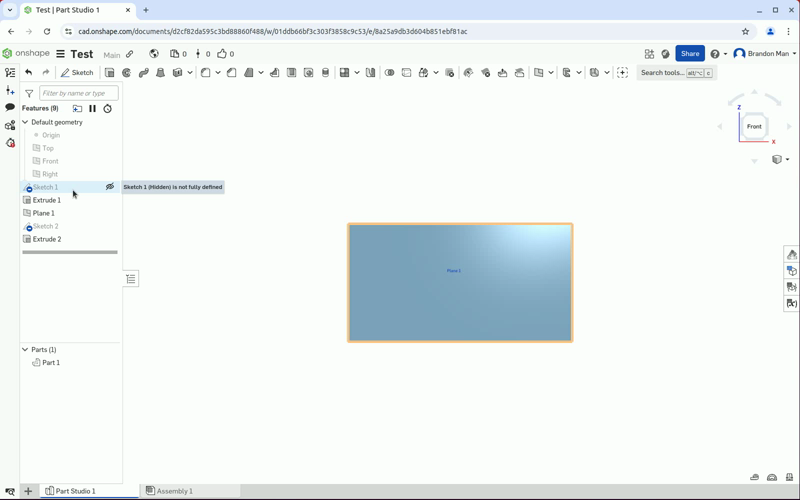
click(73, 189)
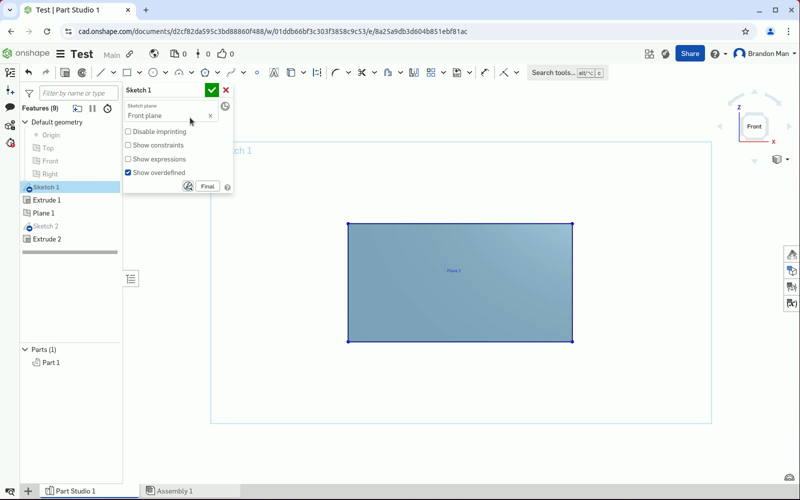
mouse_move(229, 92)
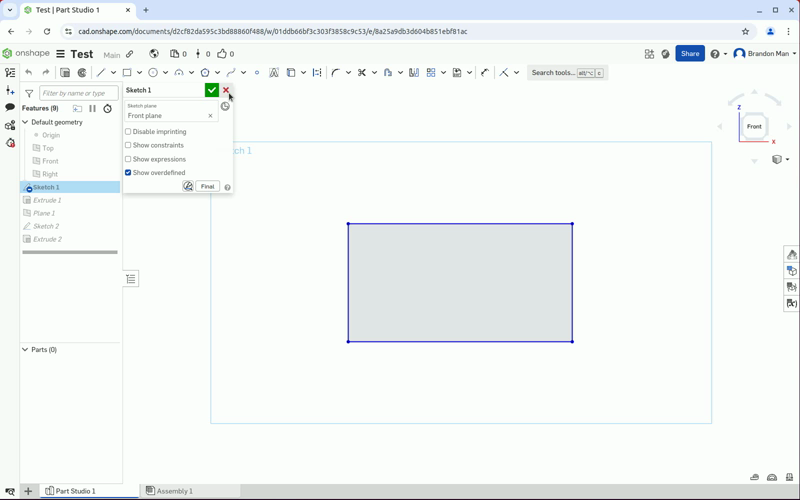
click(229, 92)
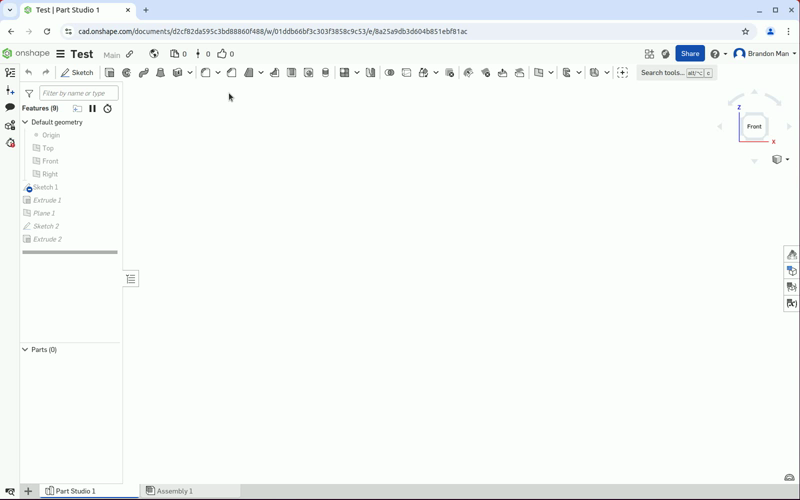
key(shift+s)
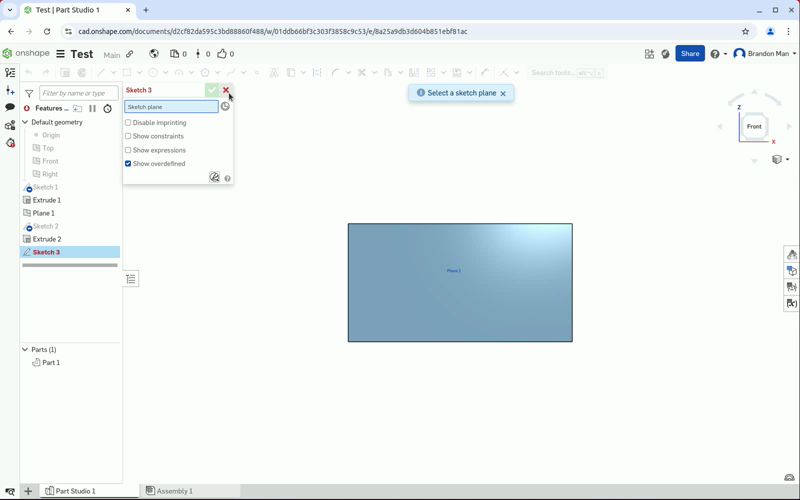
mouse_move(73, 215)
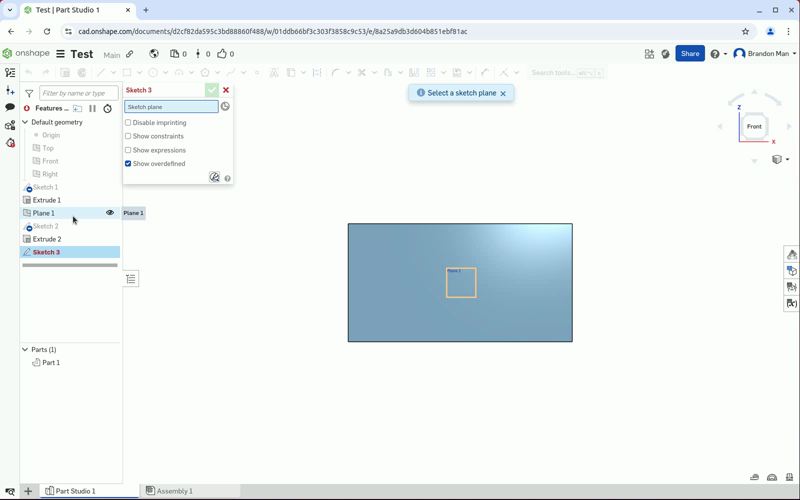
click(73, 215)
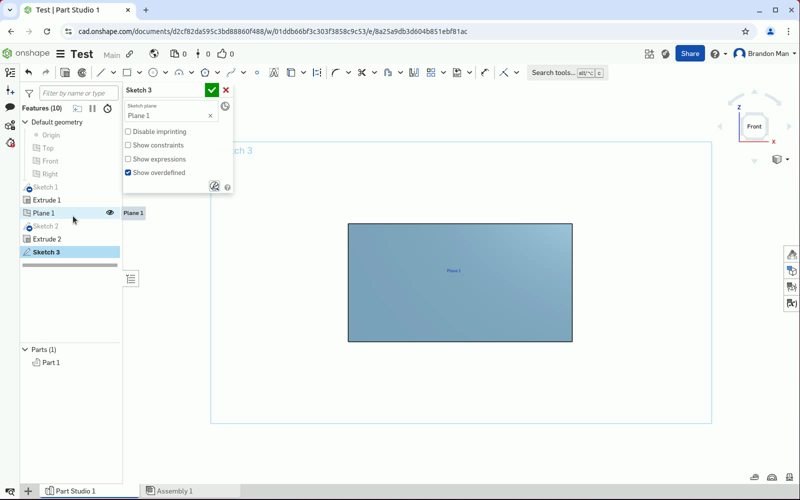
mouse_move(73, 352)
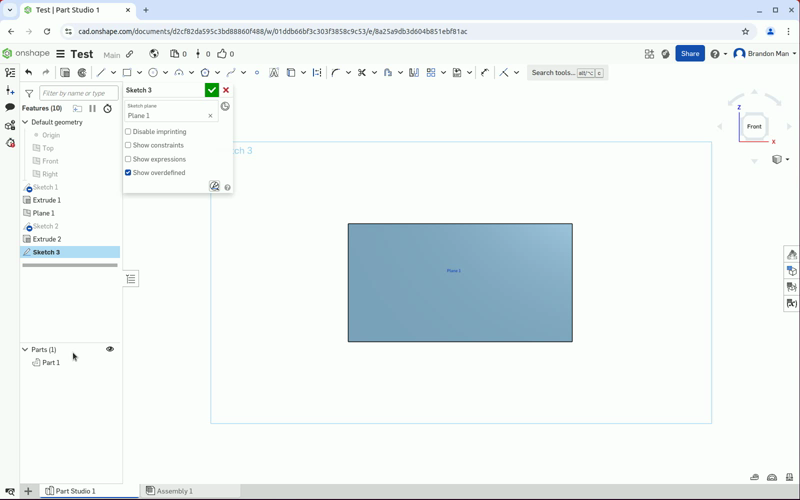
key(y)
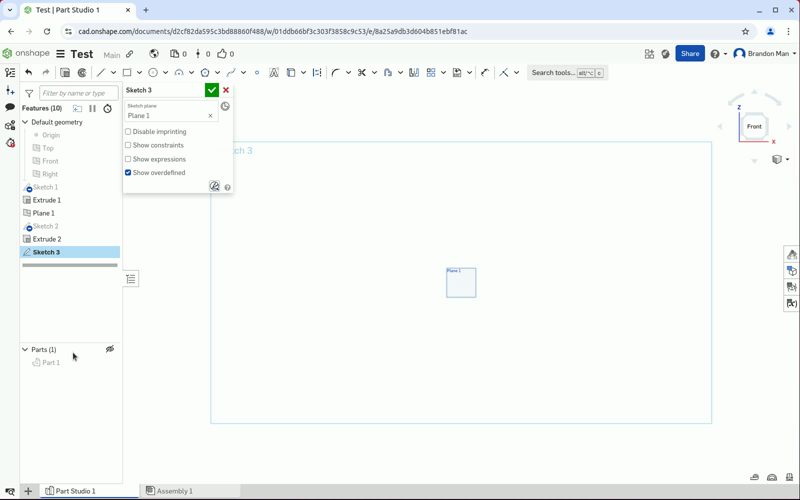
key(c)
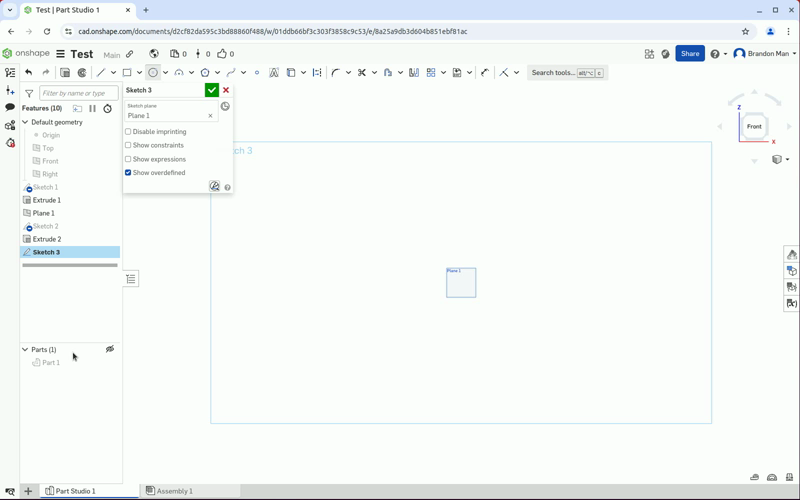
key_down(shift)
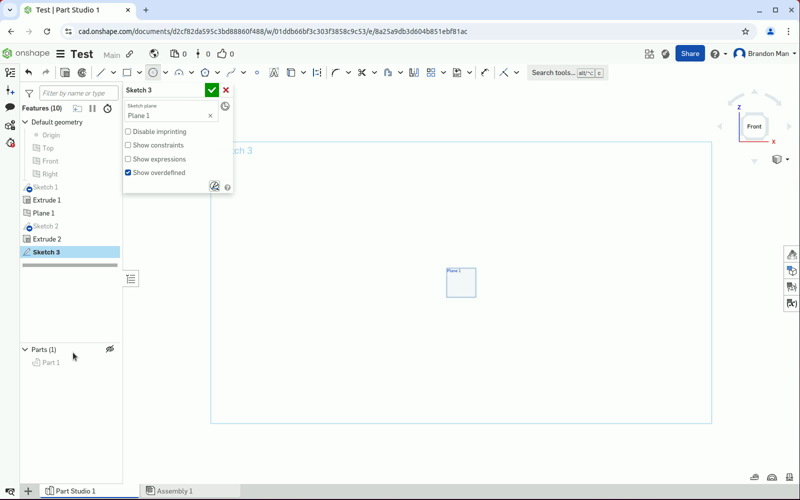
mouse_move(518, 282)
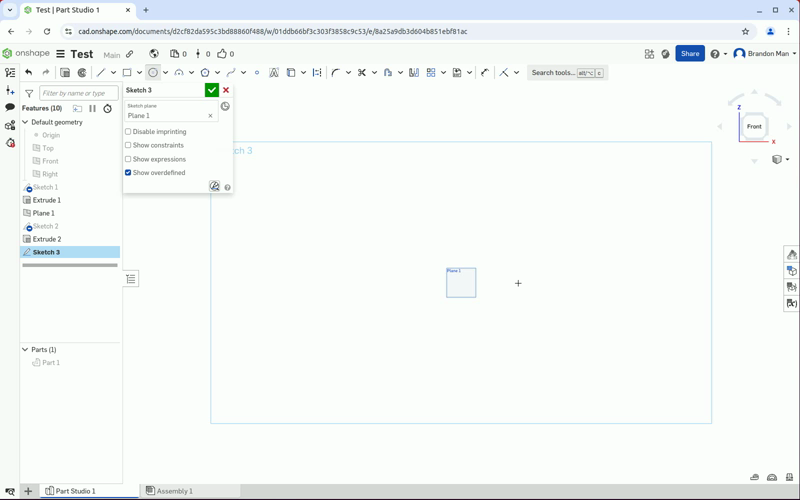
click(518, 282)
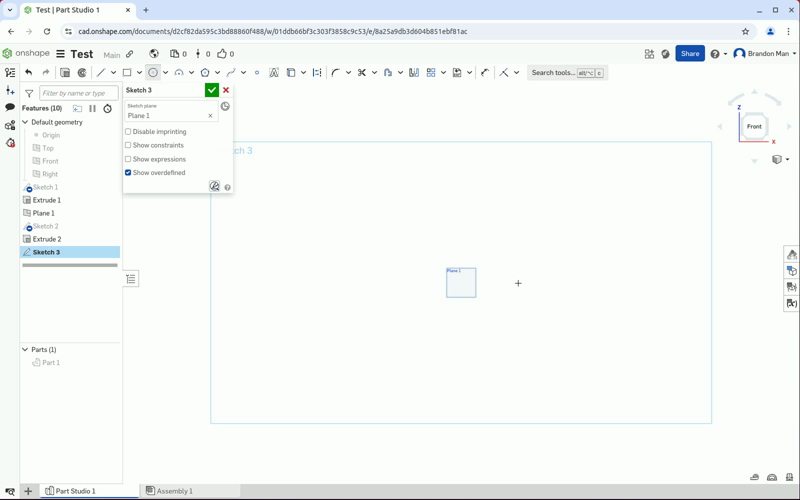
key_up(shift)
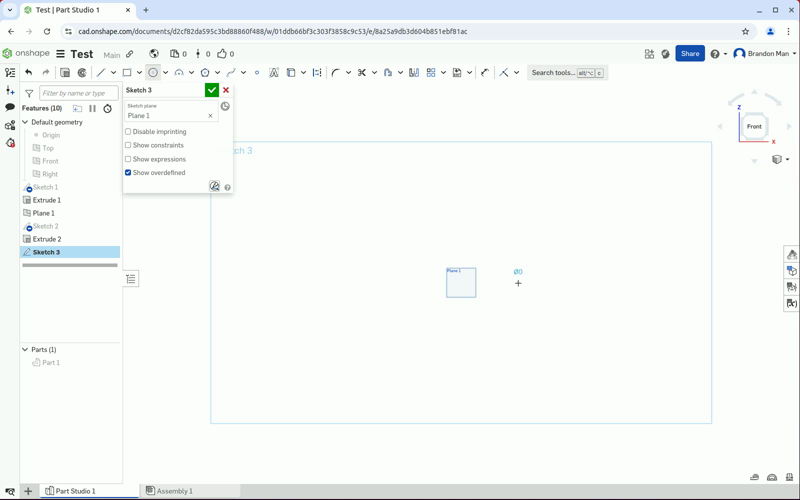
mouse_move(537, 282)
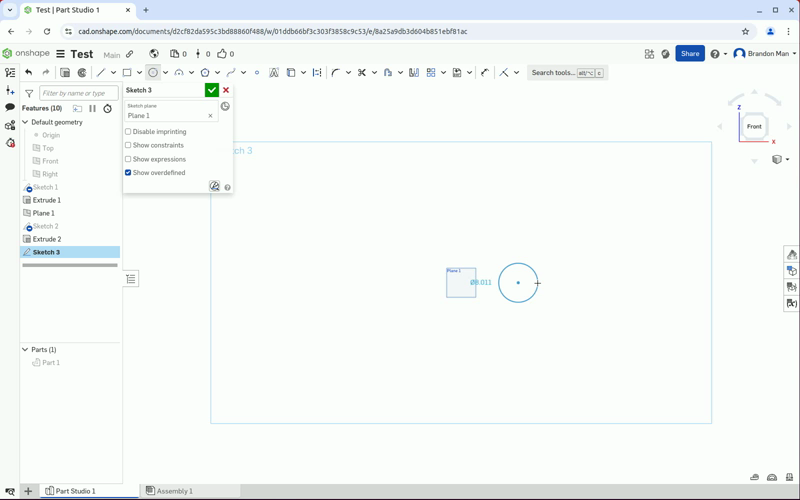
click(537, 282)
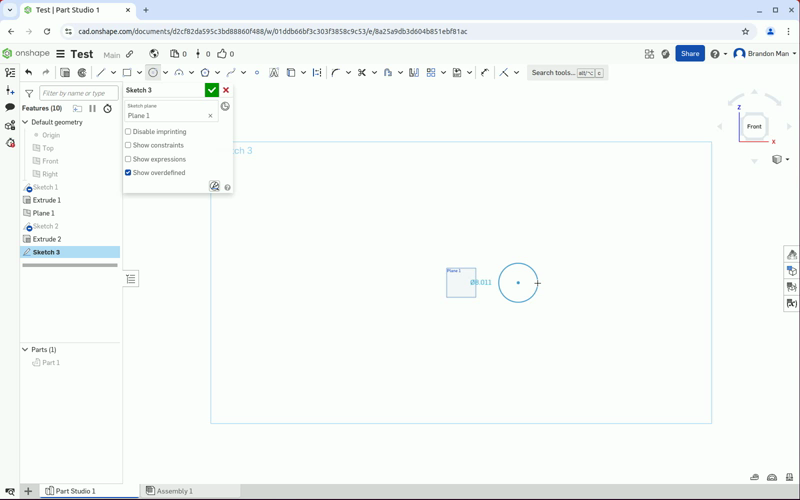
key(esc)
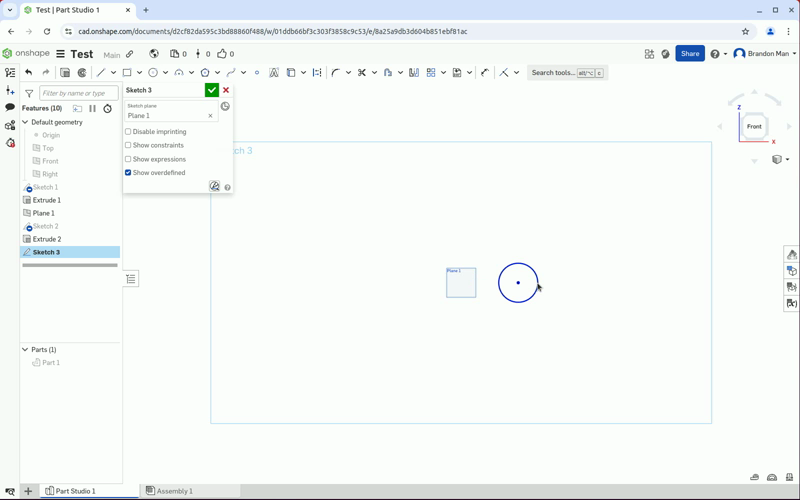
mouse_move(530, 285)
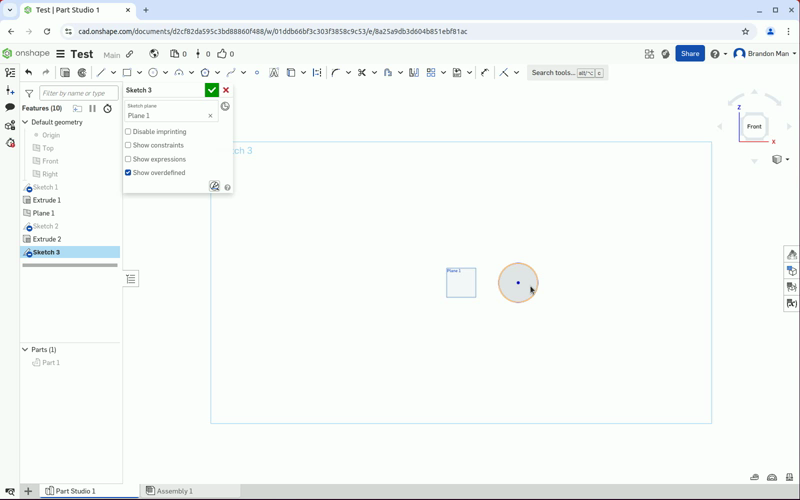
scroll(6)
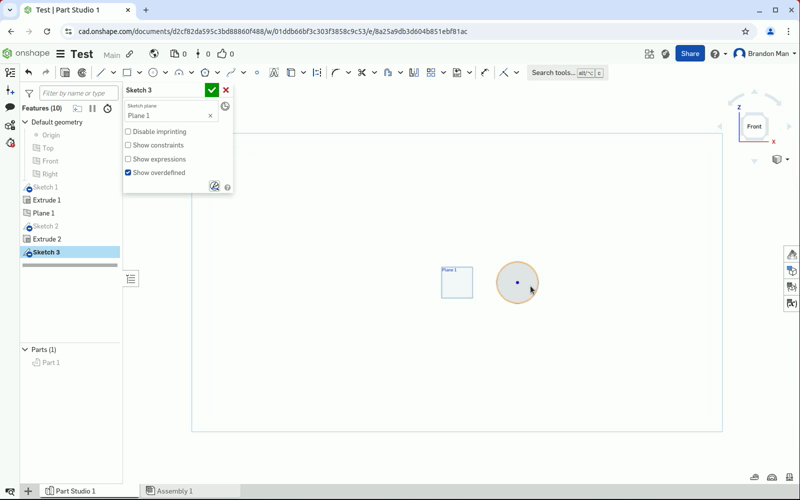
scroll(6)
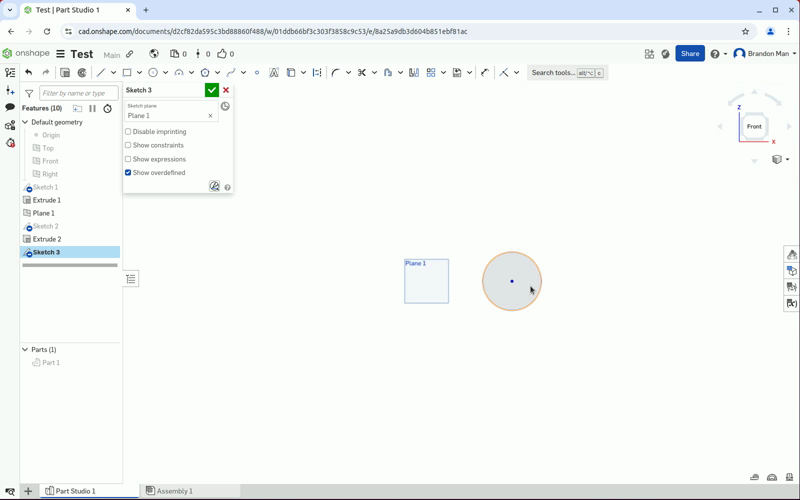
scroll(6)
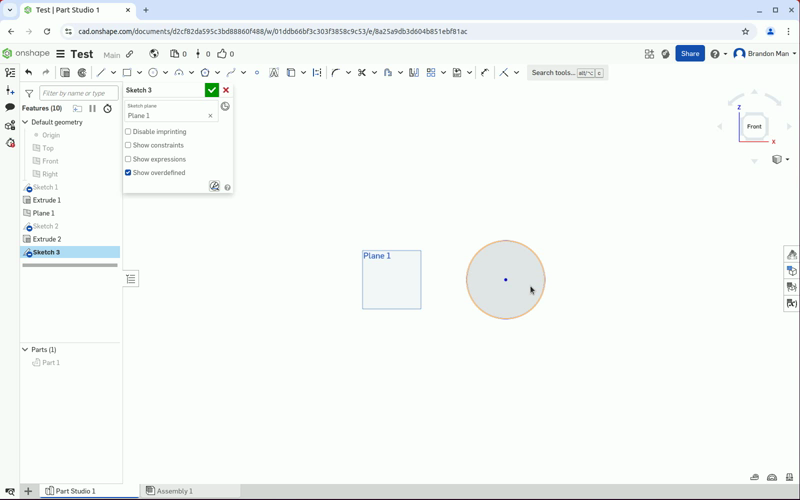
scroll(6)
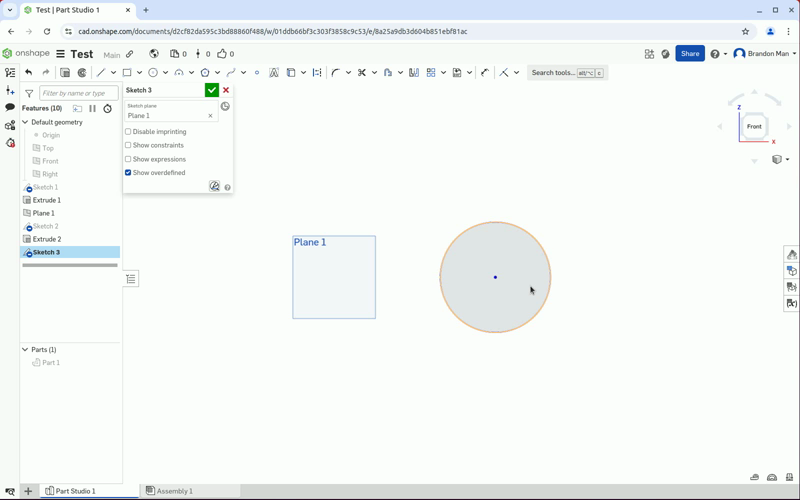
scroll(6)
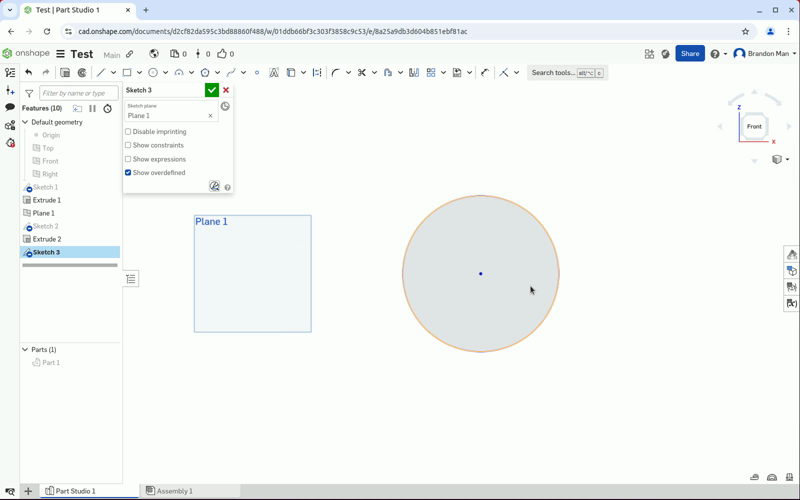
scroll(6)
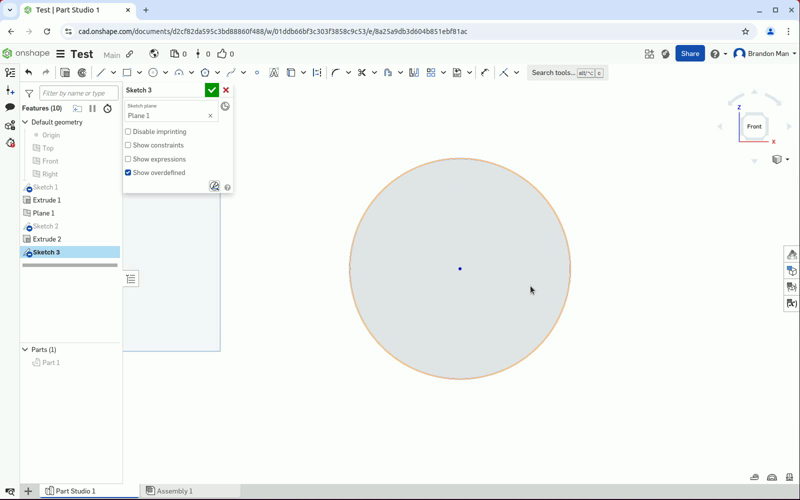
scroll(6)
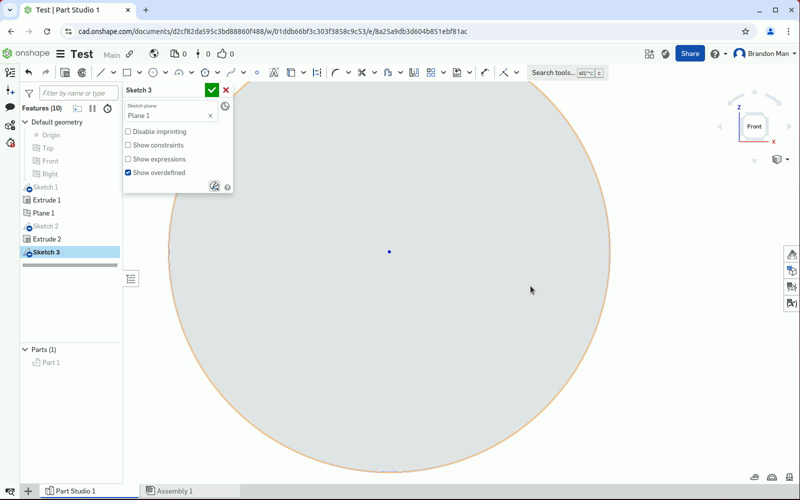
click(530, 285)
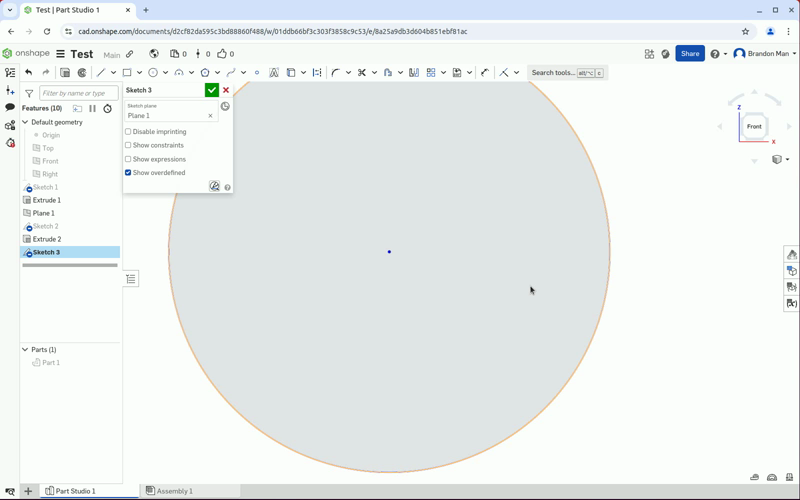
scroll(-6)
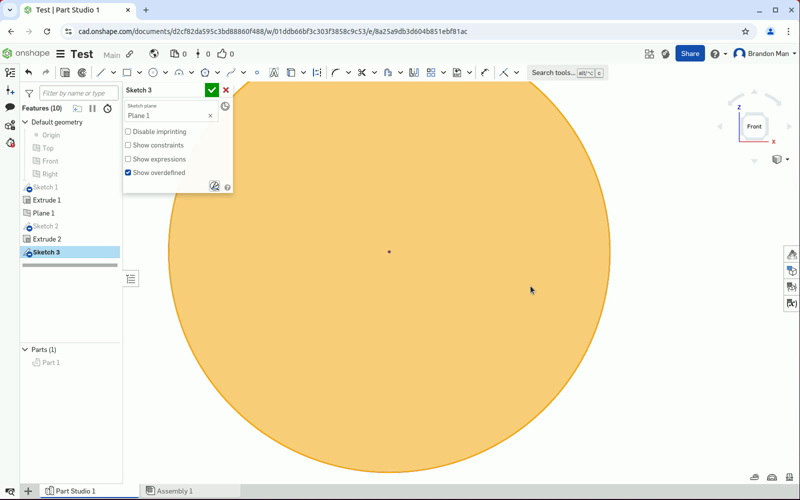
scroll(-6)
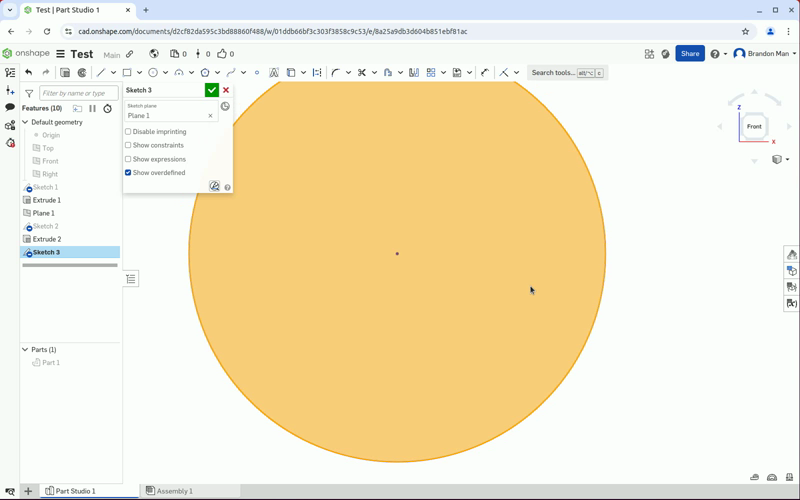
scroll(-6)
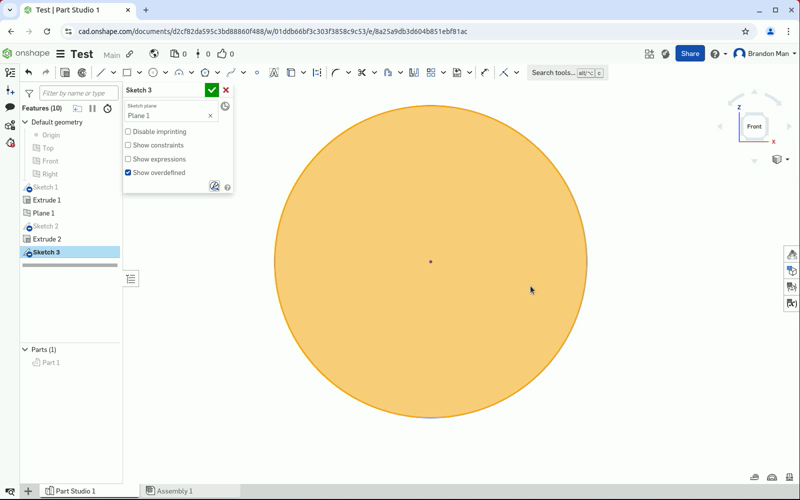
scroll(-6)
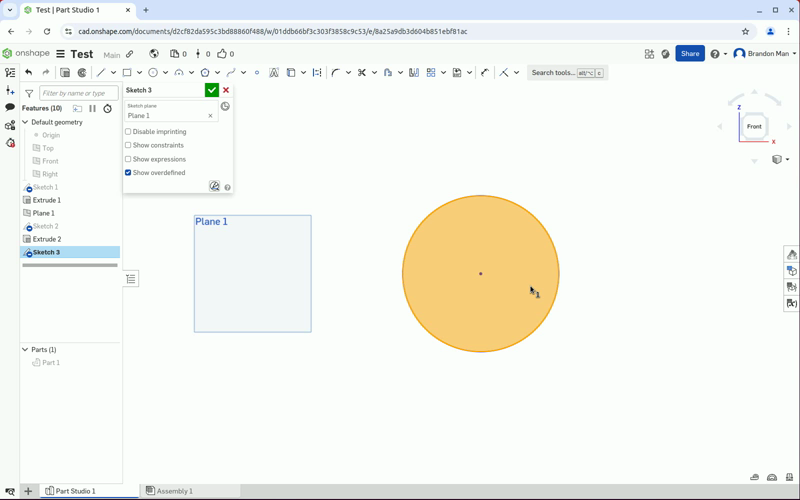
scroll(-6)
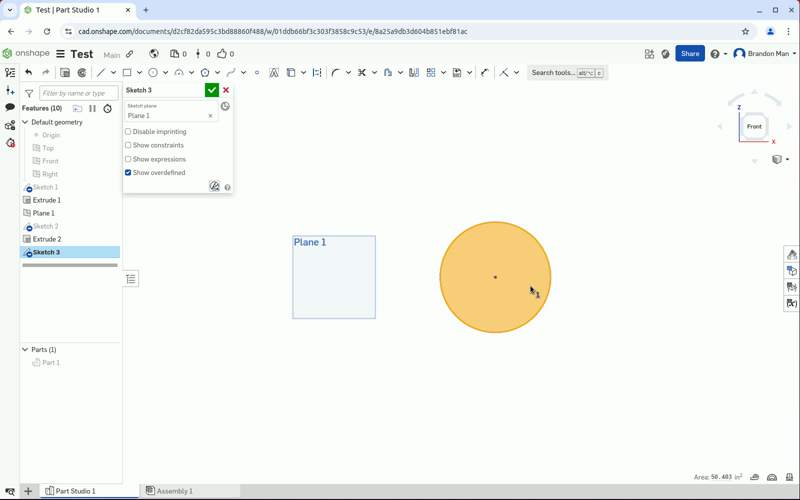
scroll(-6)
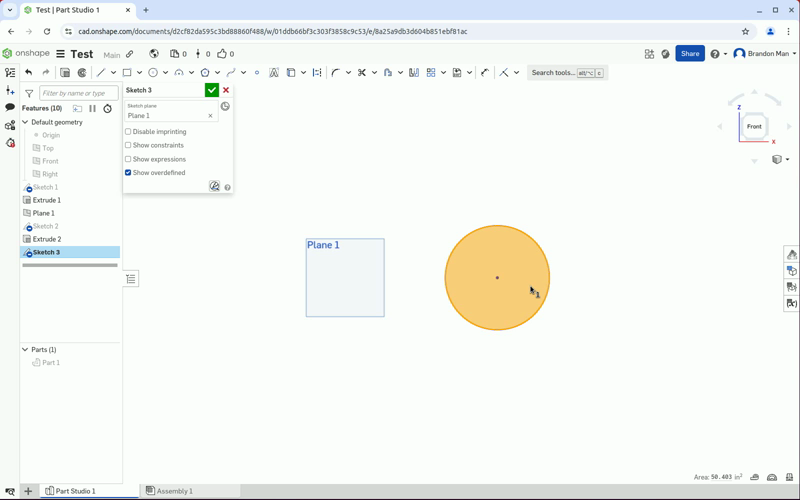
scroll(-6)
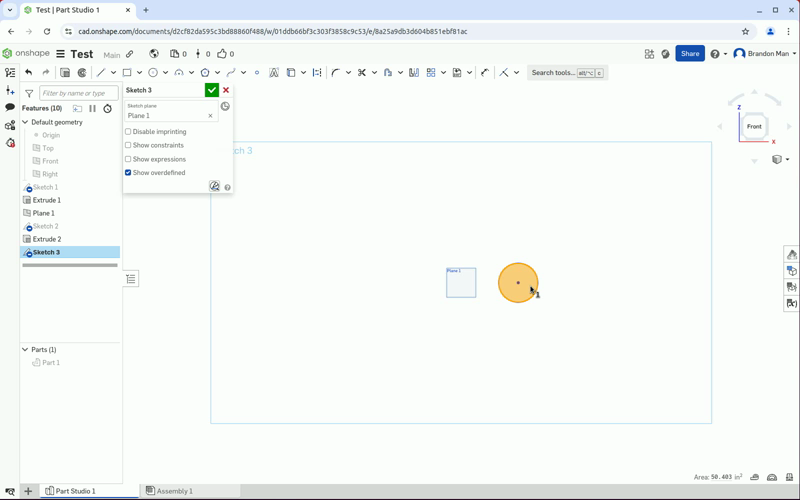
mouse_move(73, 352)
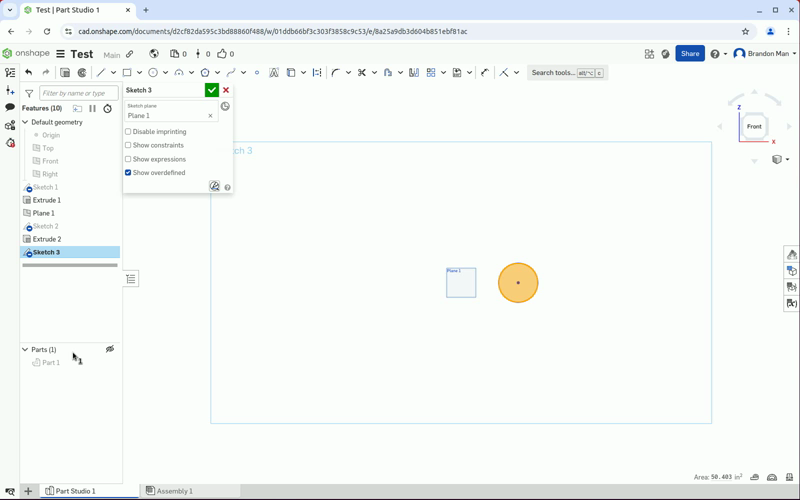
key(shift+y)
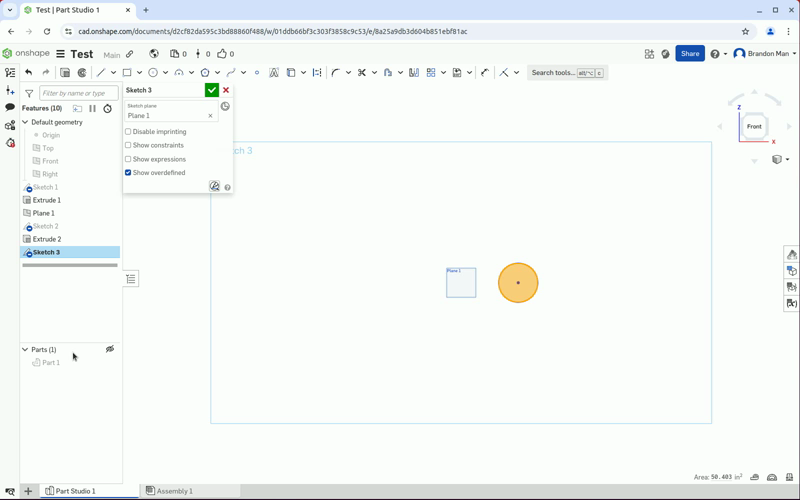
key(shift+e)
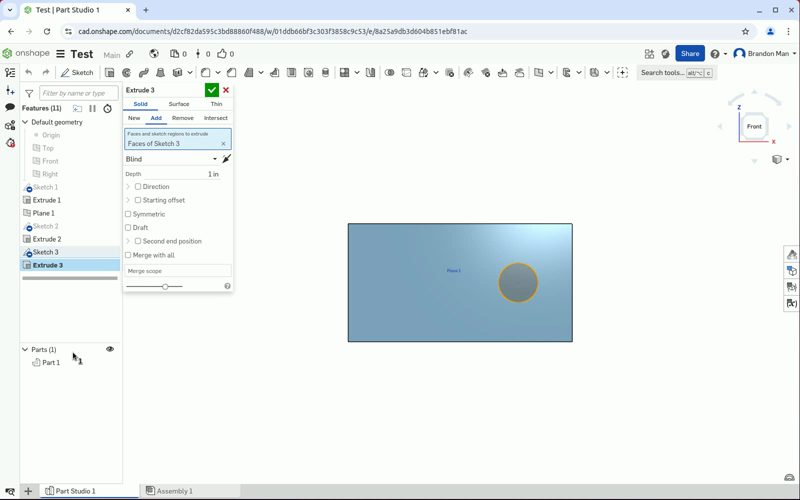
mouse_move(143, 106)
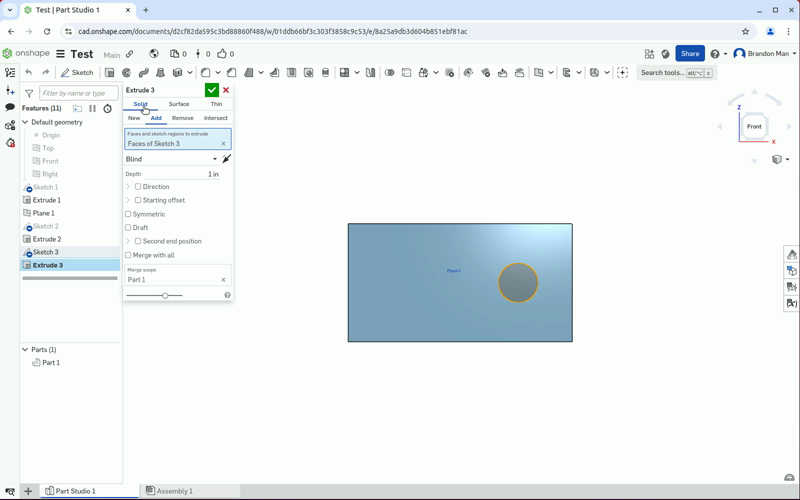
click(143, 106)
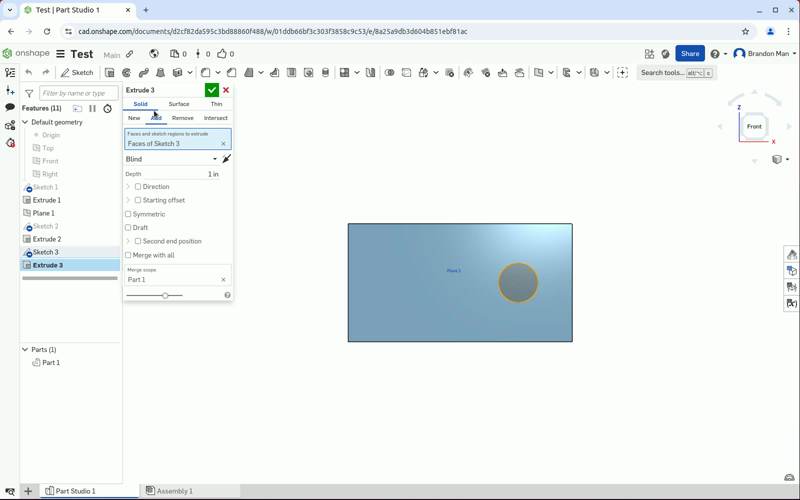
mouse_move(186, 120)
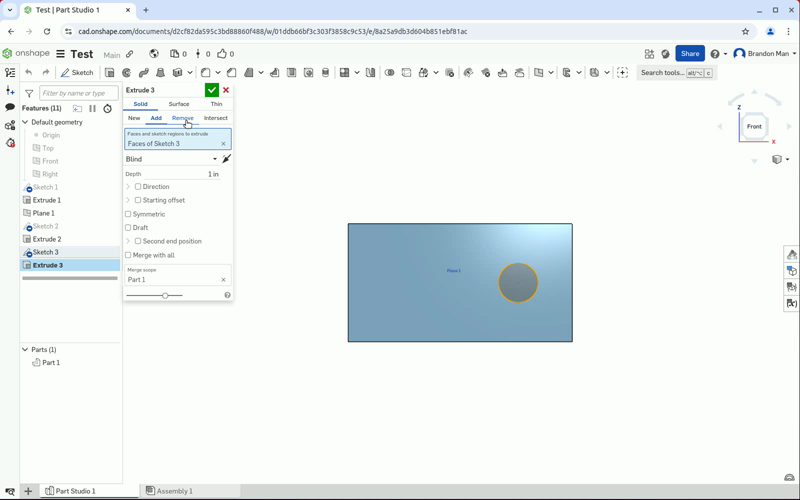
click(186, 120)
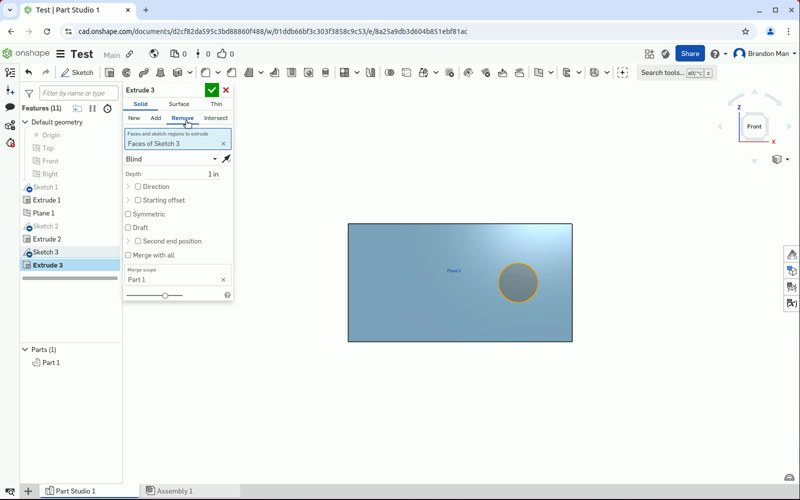
key(tab, 4)
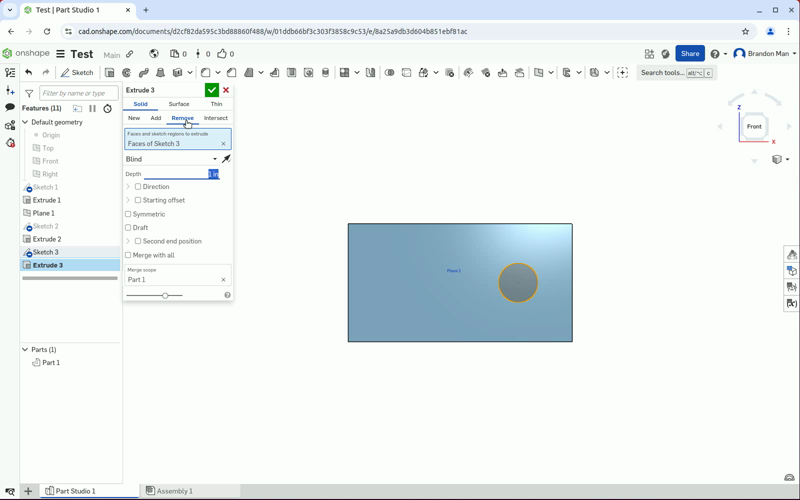
text(6.018)
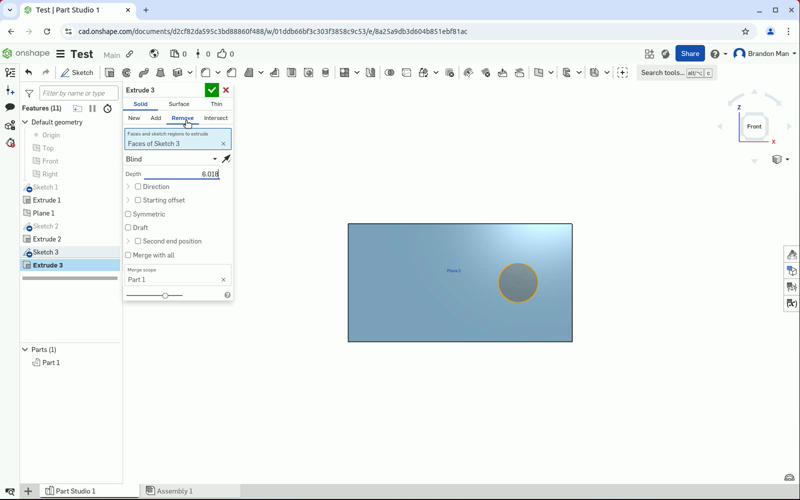
key(tab, 6)
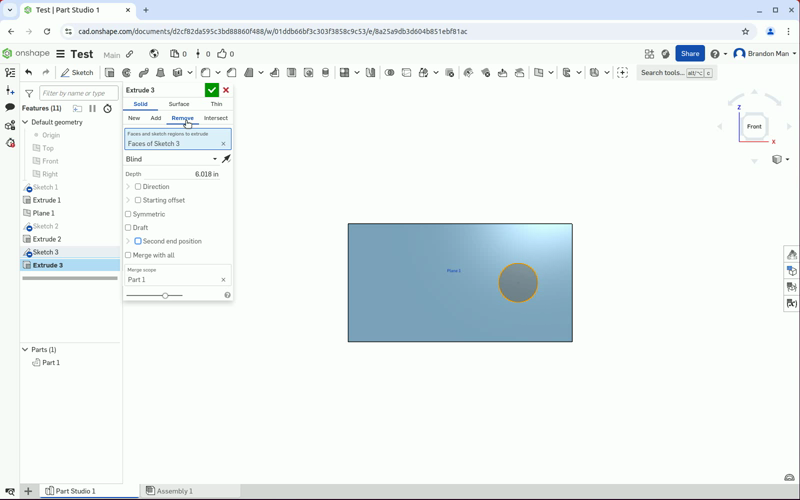
key(space)
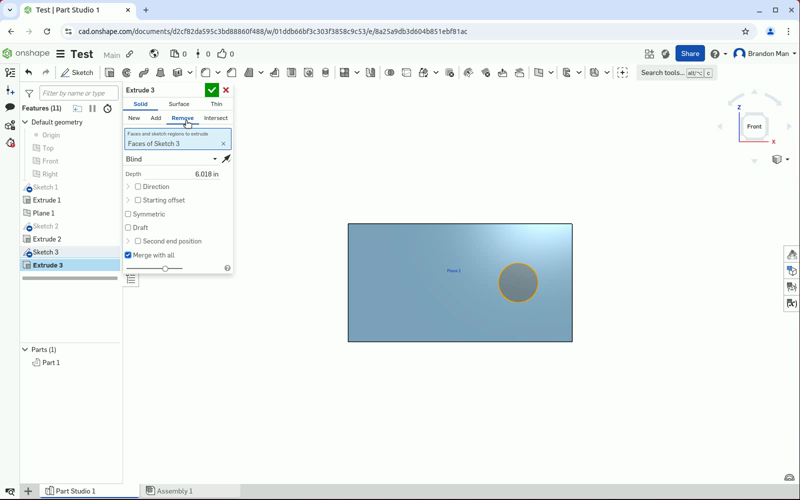
key(enter)
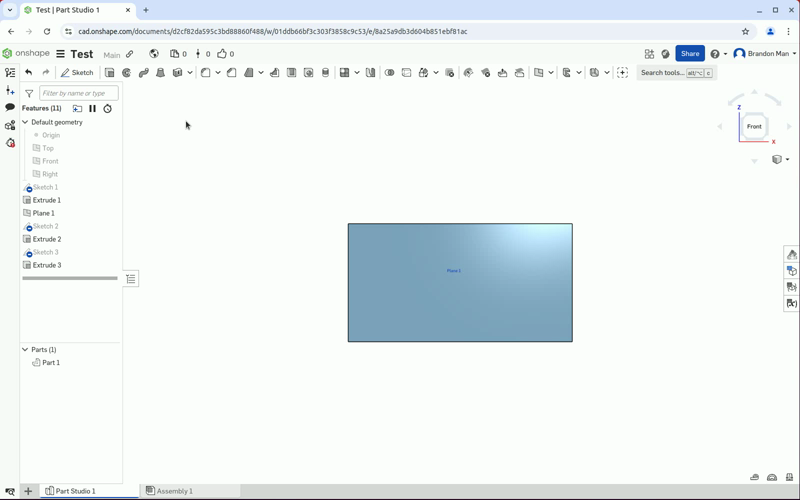
key(shift+h)
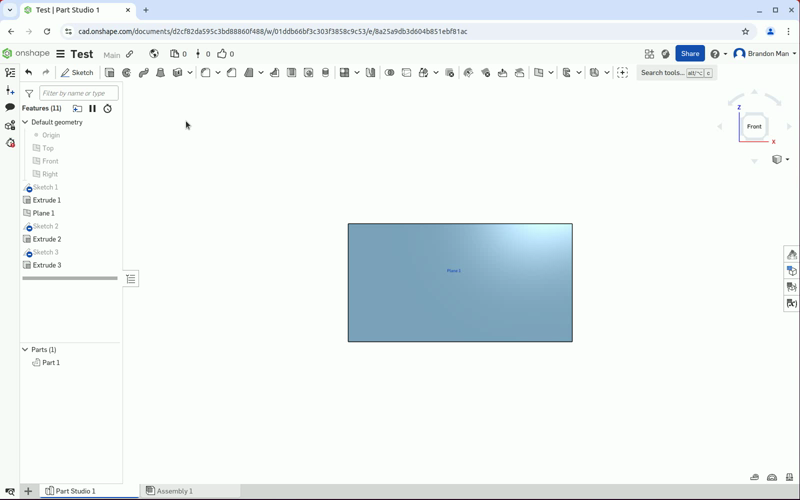
key(shift+h)
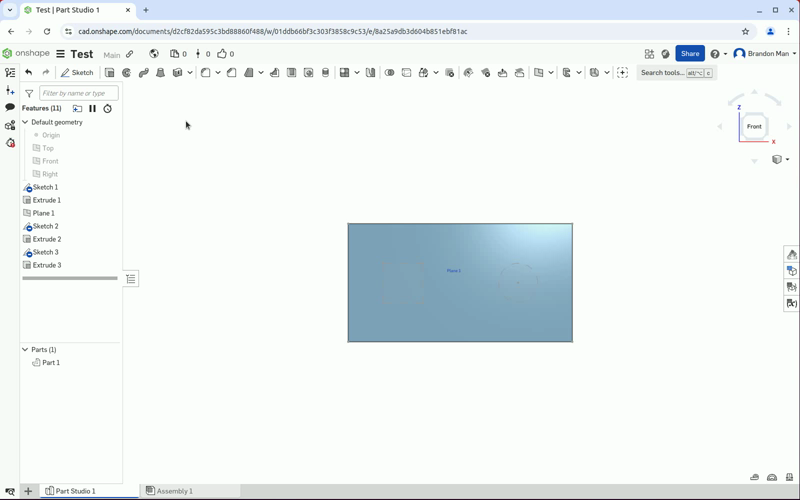
key(shift+7)
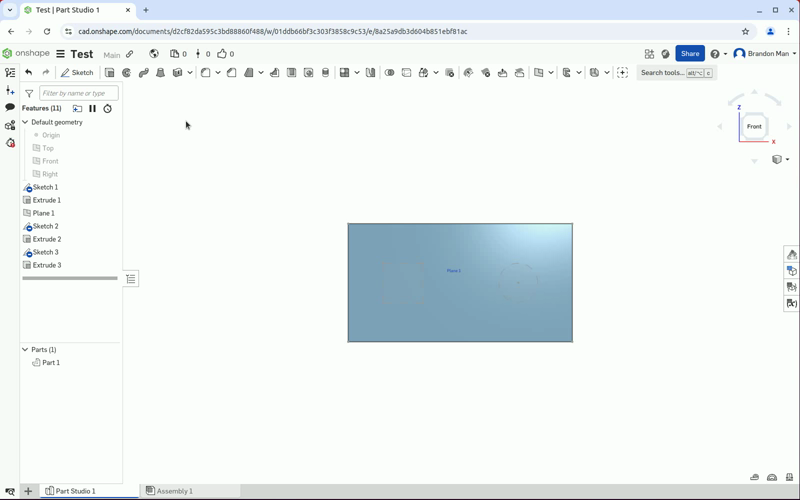
key(left, 2)
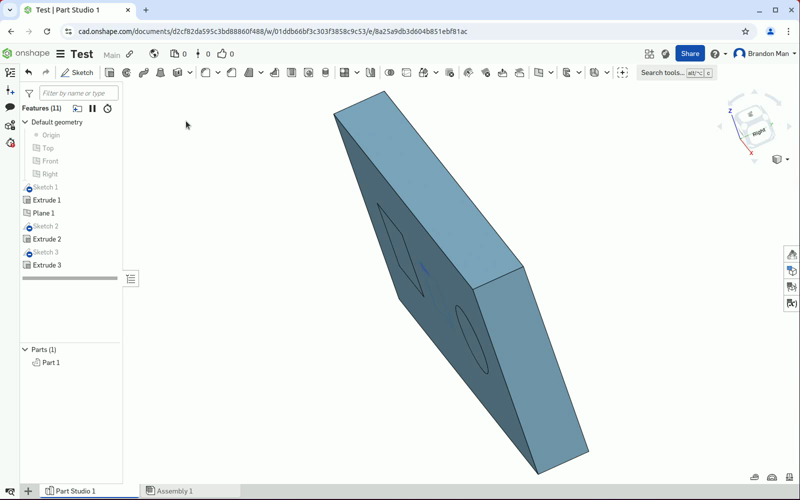
key(down, 2)
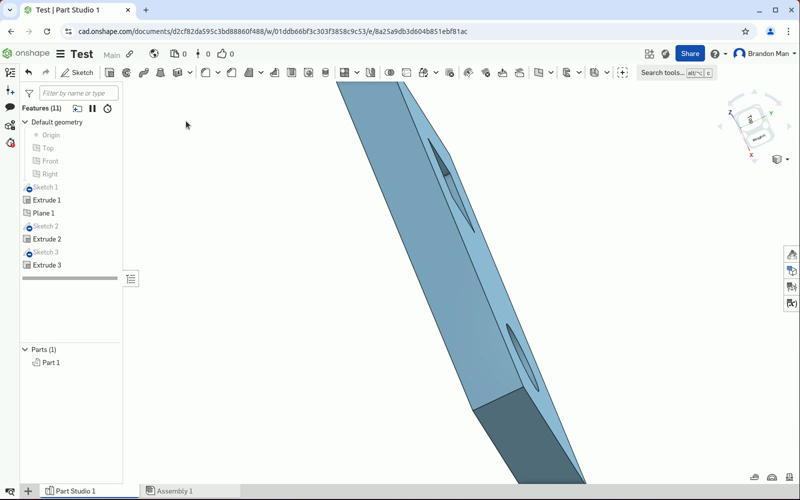
key(up, 2)
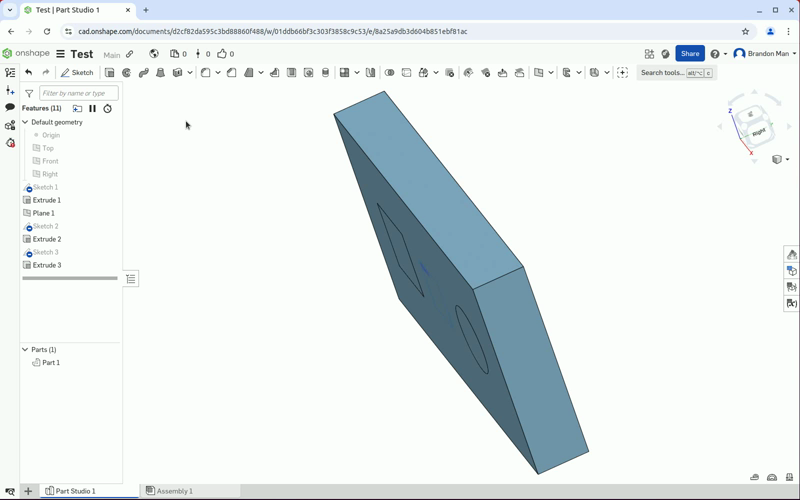
key(right, 2)
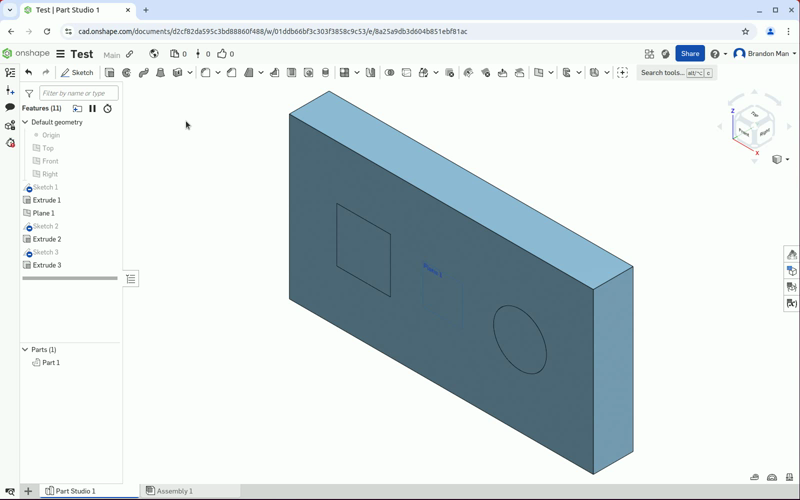
mouse_move(73, 189)
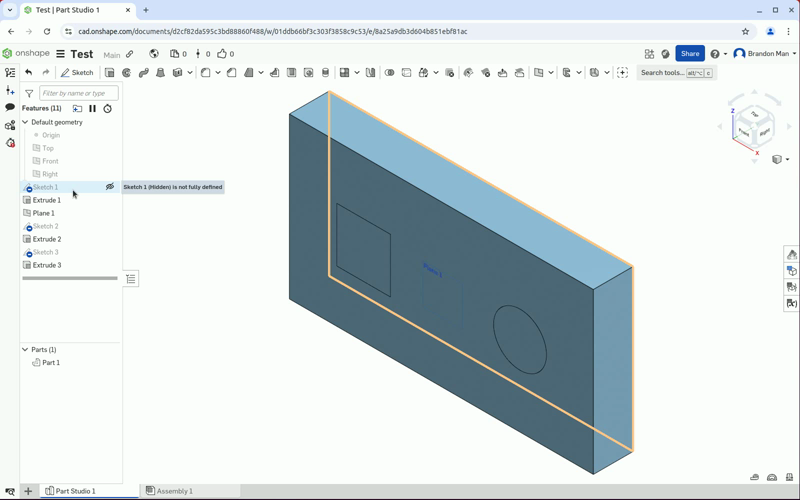
click(73, 189)